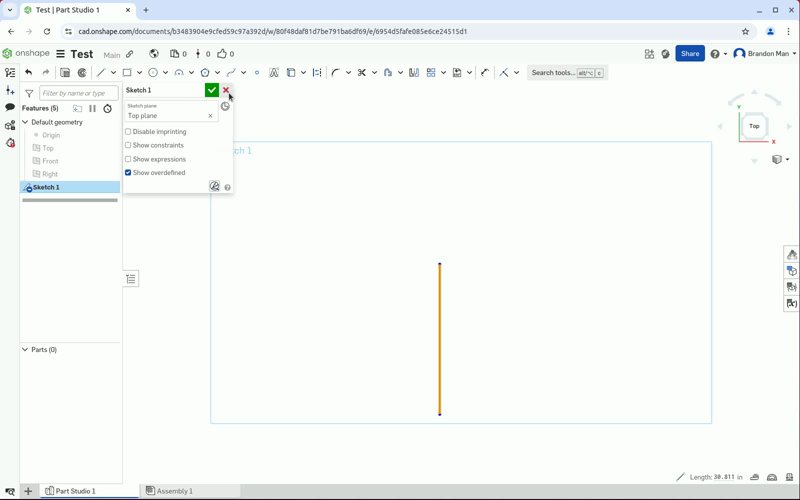
key(shift+h)
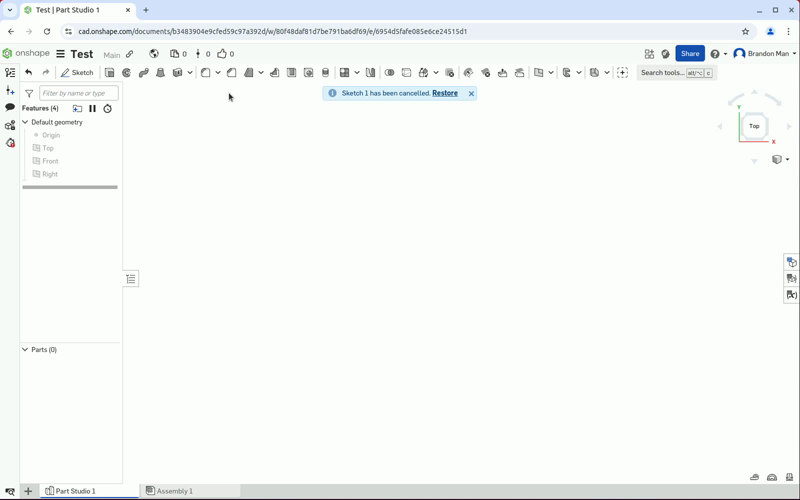
mouse_move(73, 352)
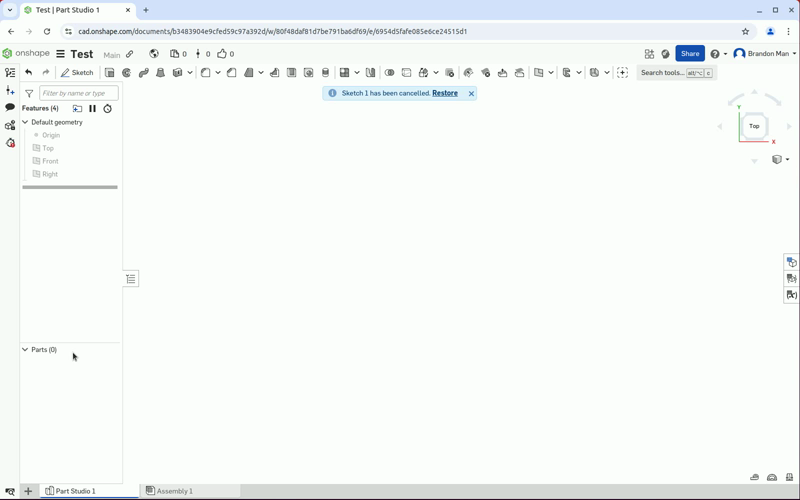
key(y)
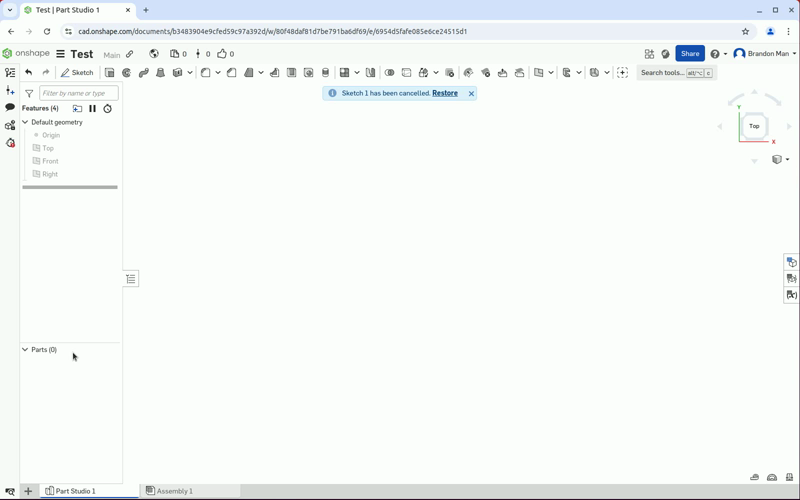
key(shift+p)
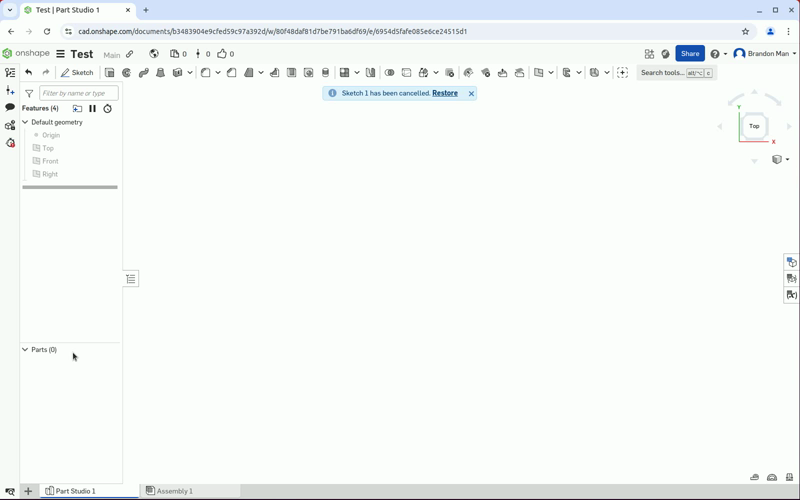
key(space)
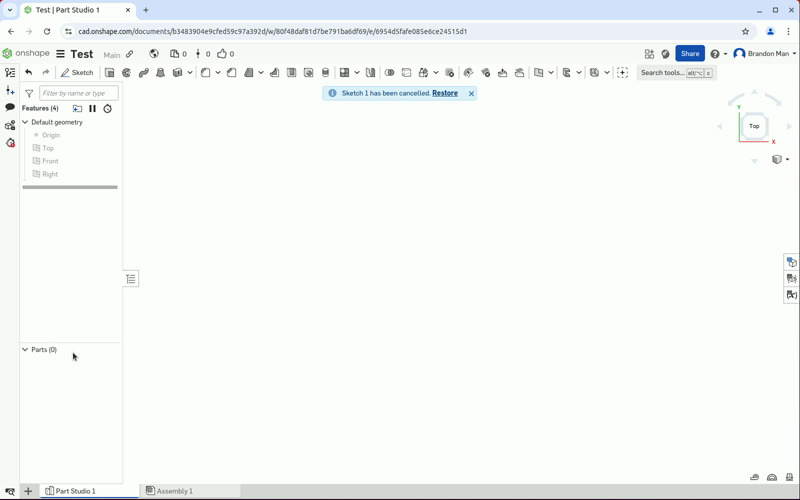
key_down(shift)
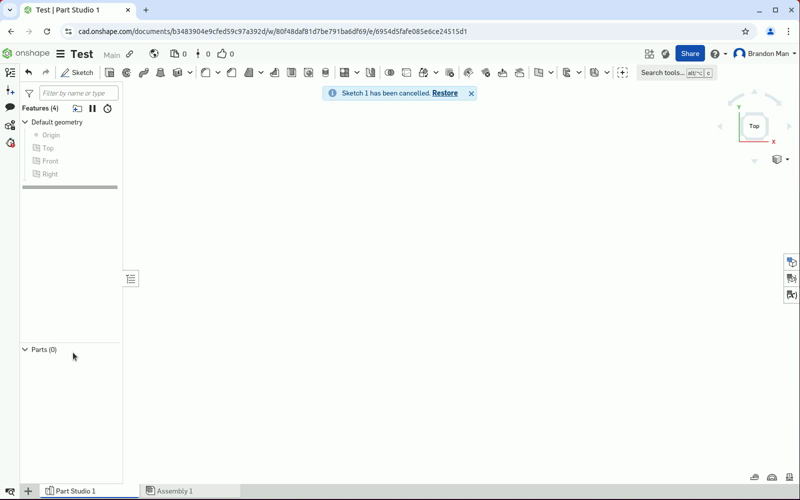
key(up)
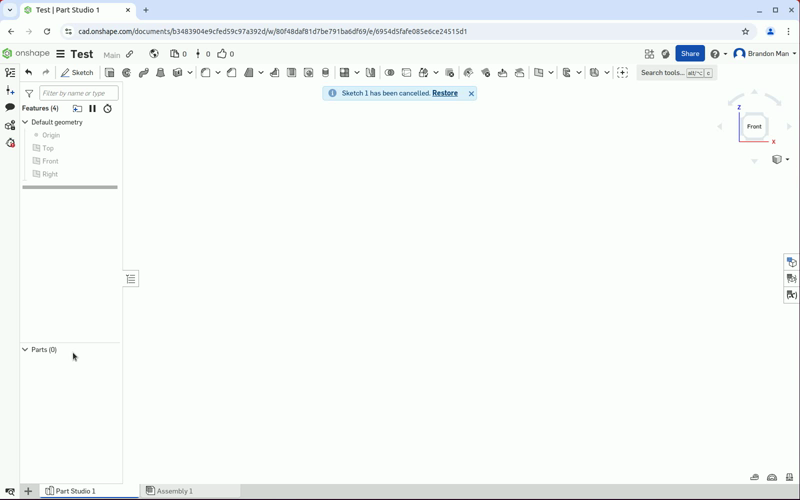
key_up(shift)
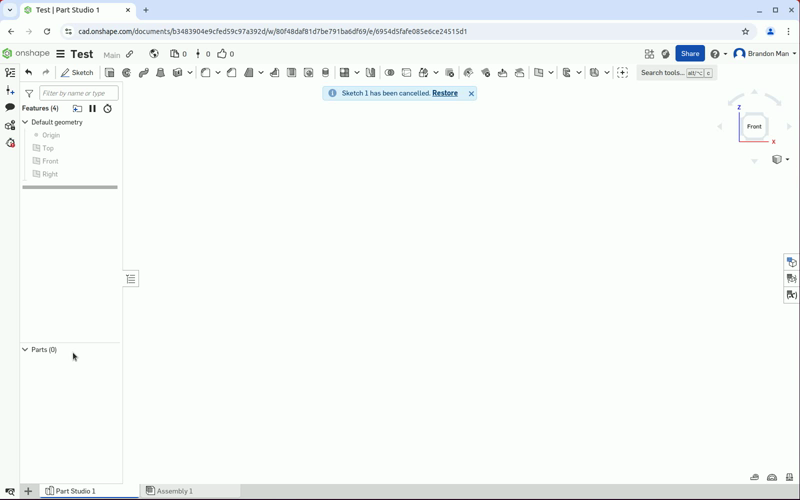
mouse_move(73, 352)
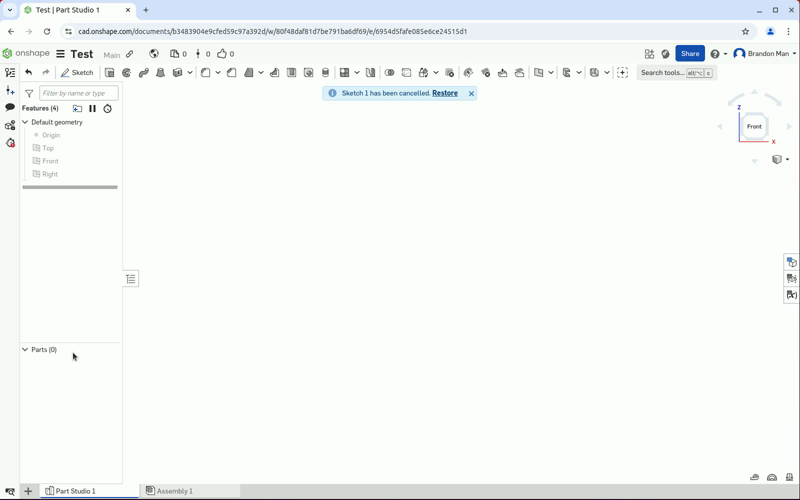
key(shift+y)
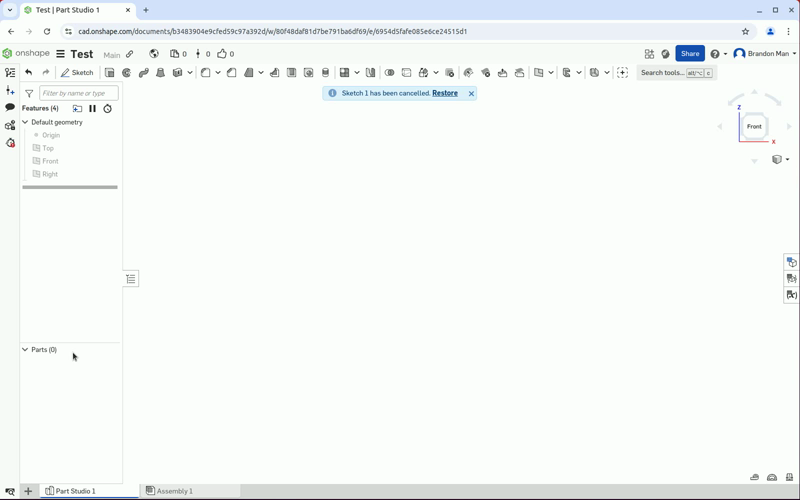
key(shift+s)
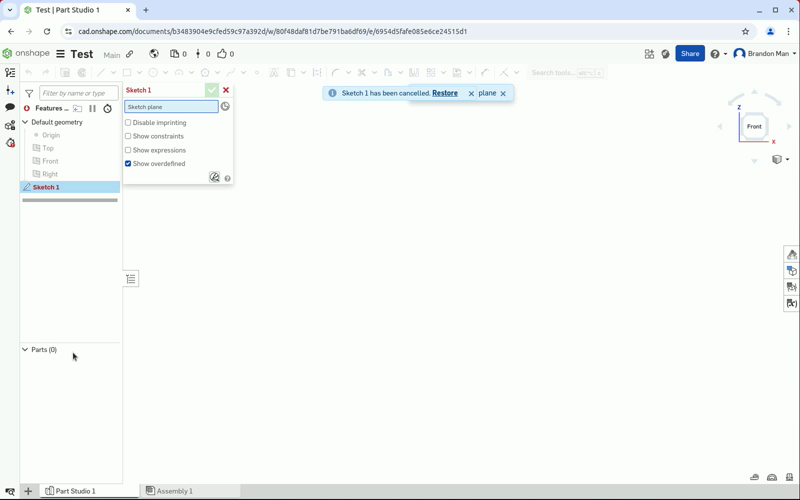
mouse_move(73, 163)
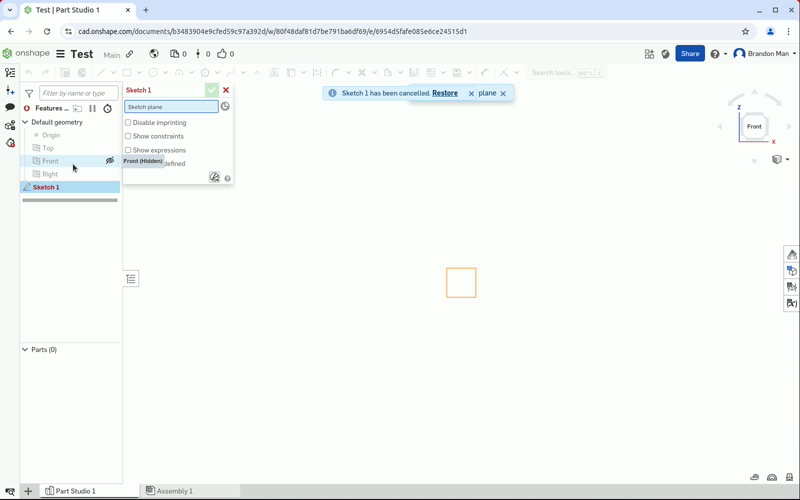
click(73, 163)
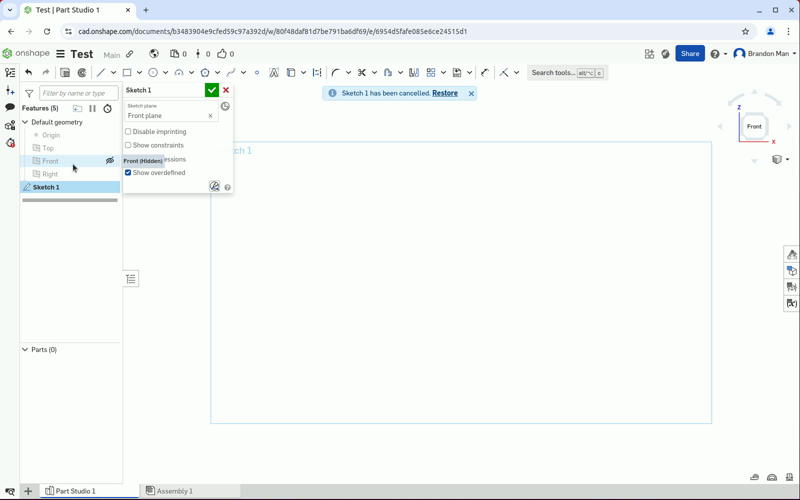
mouse_move(73, 352)
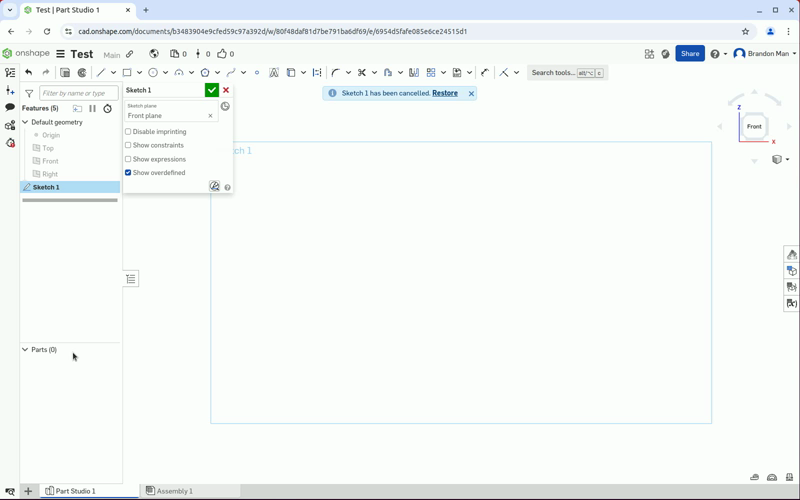
key(y)
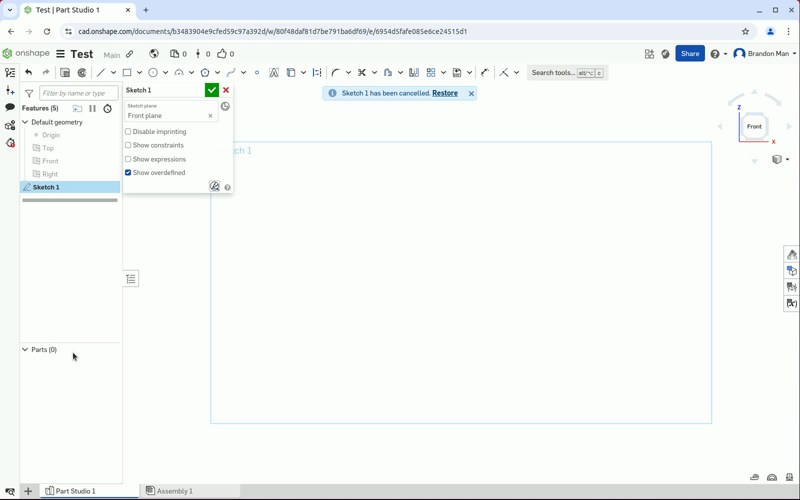
key(c)
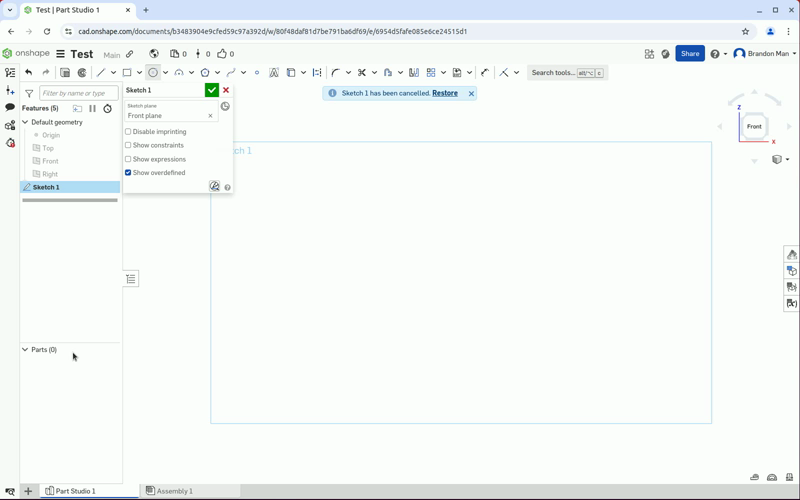
key_down(shift)
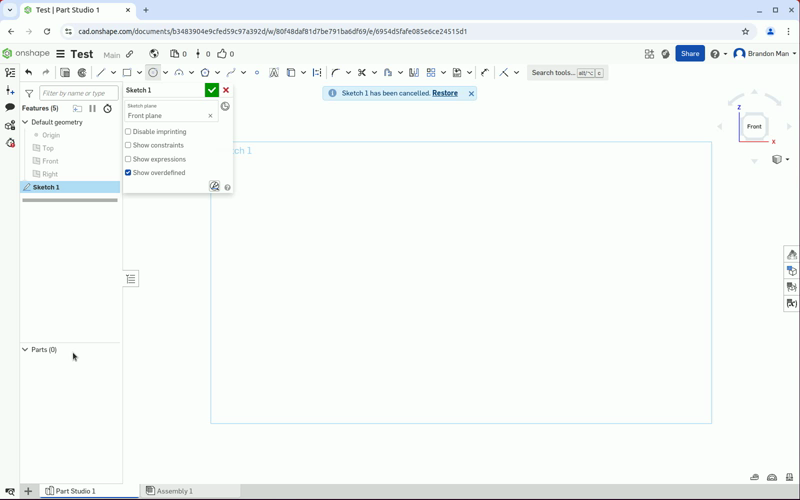
mouse_move(421, 190)
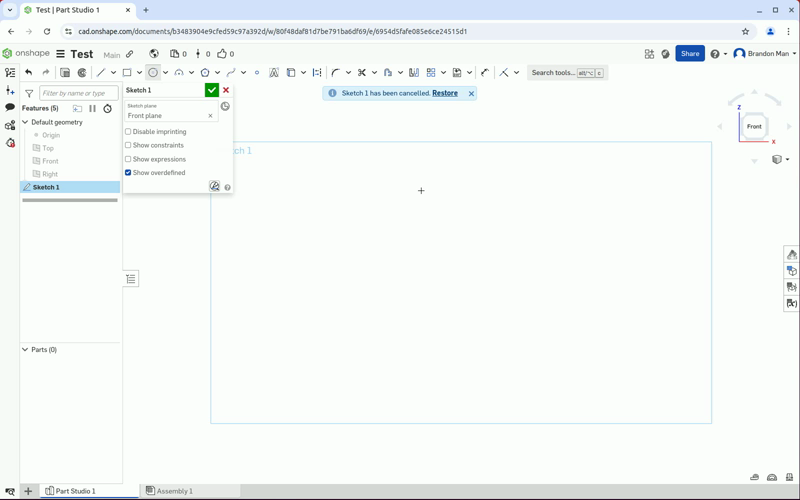
click(421, 190)
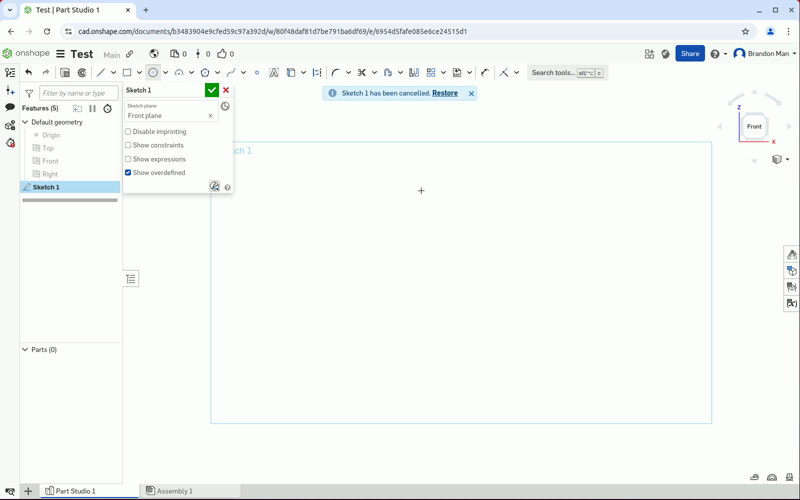
key_up(shift)
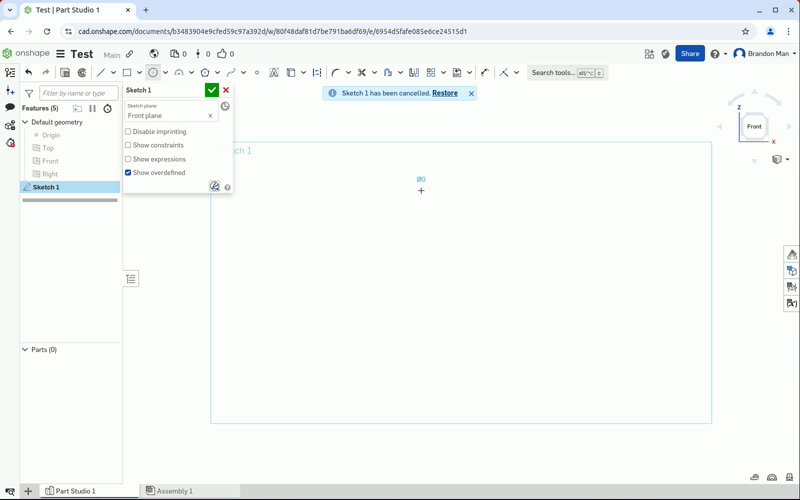
mouse_move(429, 190)
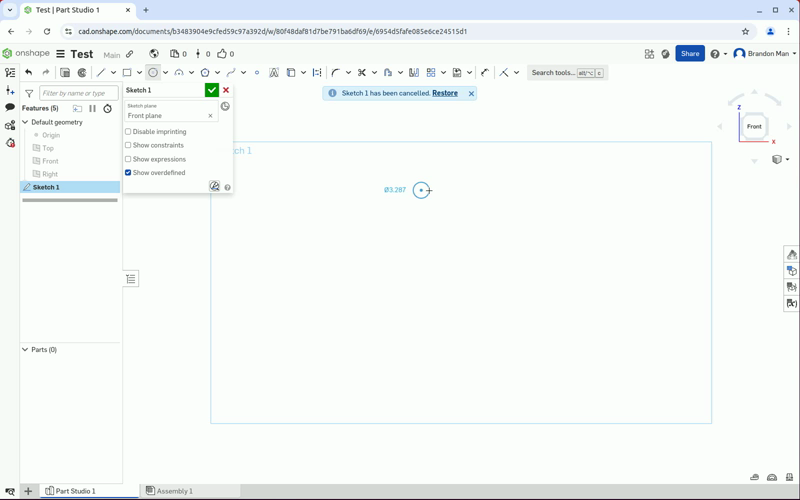
click(429, 190)
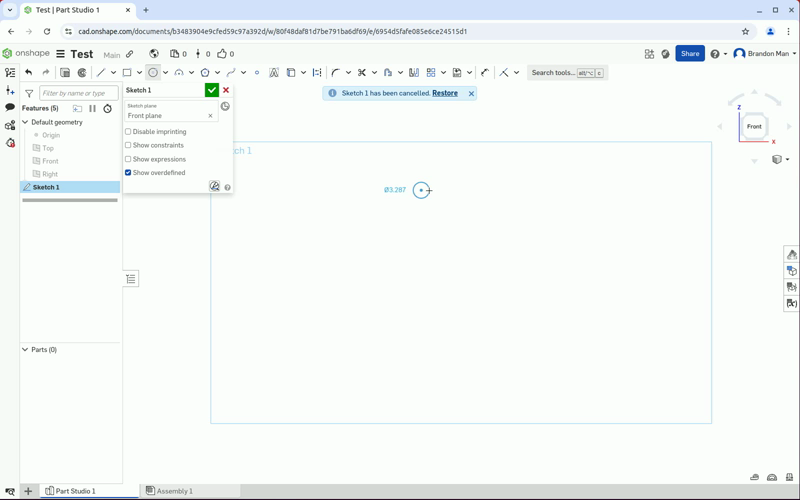
key(esc)
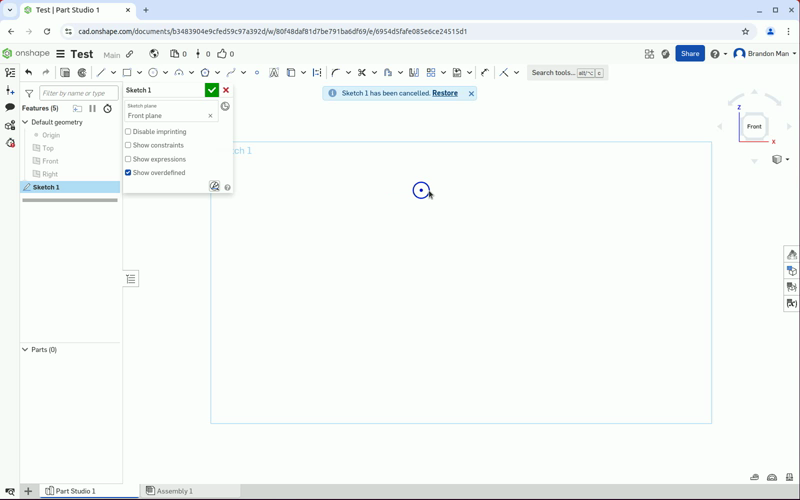
mouse_move(426, 187)
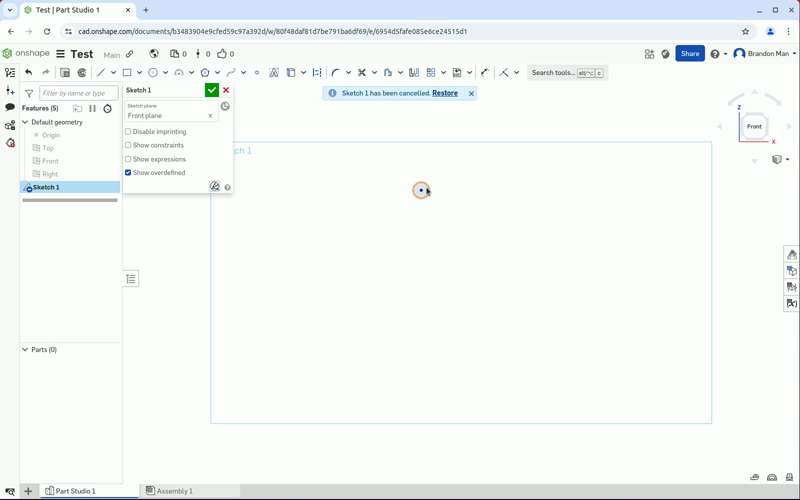
scroll(6)
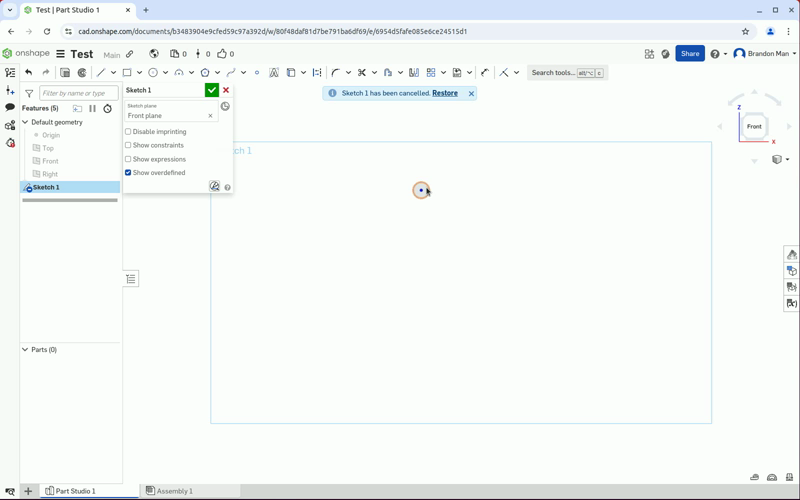
scroll(6)
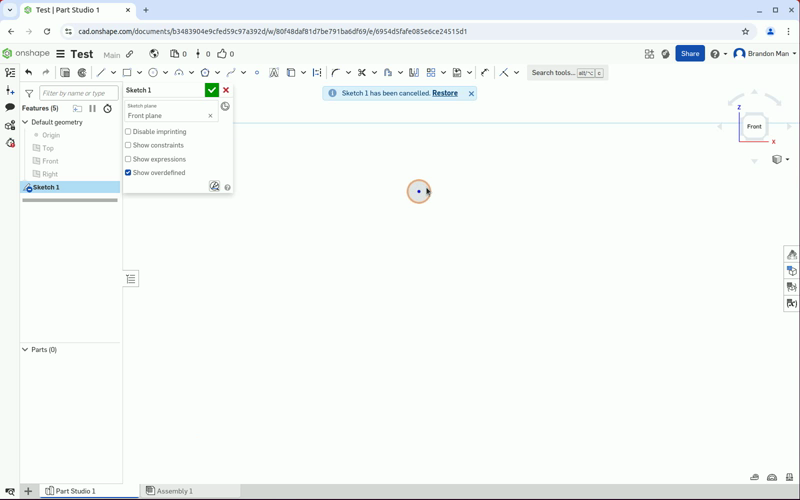
scroll(6)
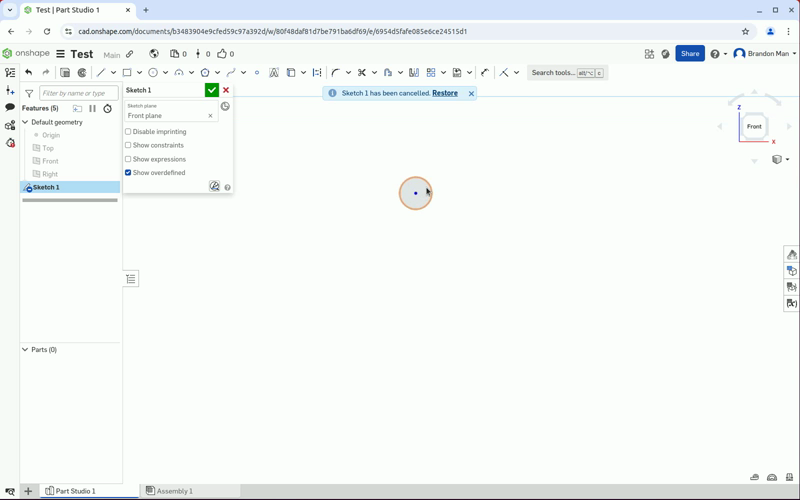
scroll(6)
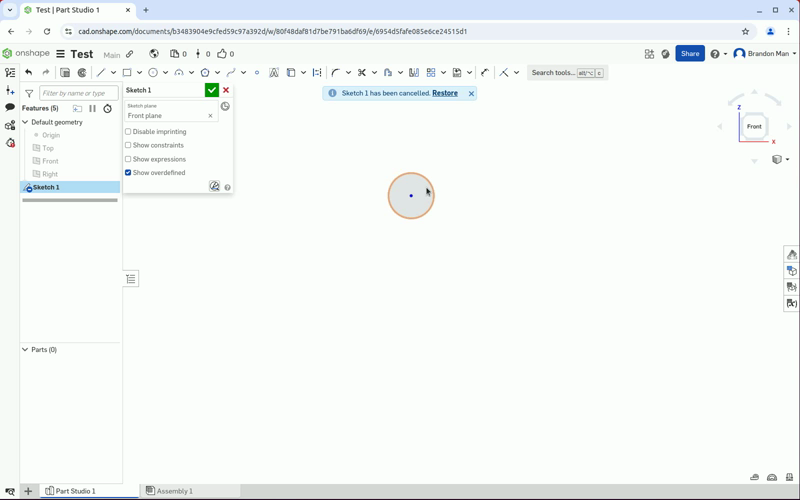
scroll(6)
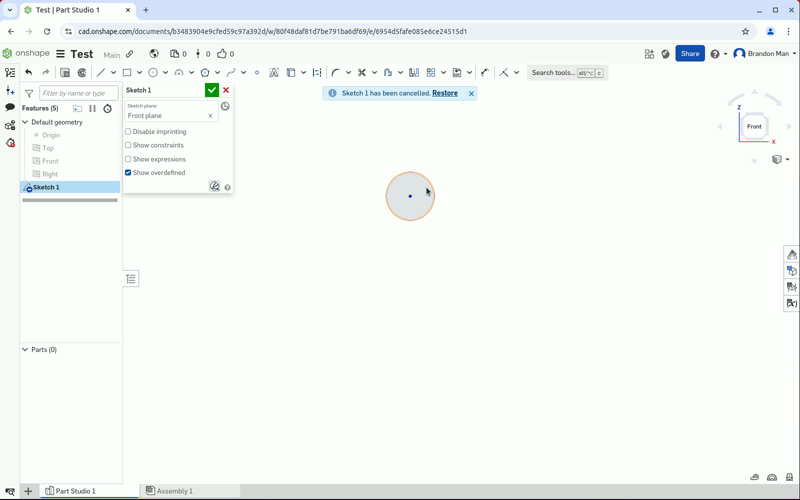
scroll(6)
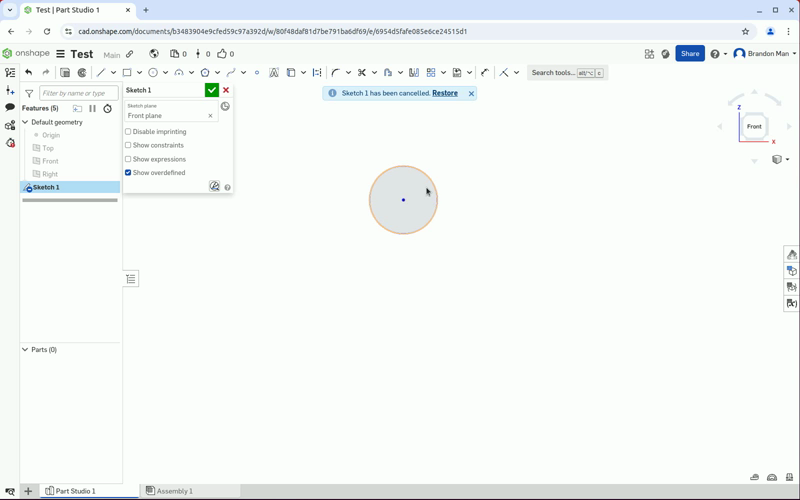
scroll(6)
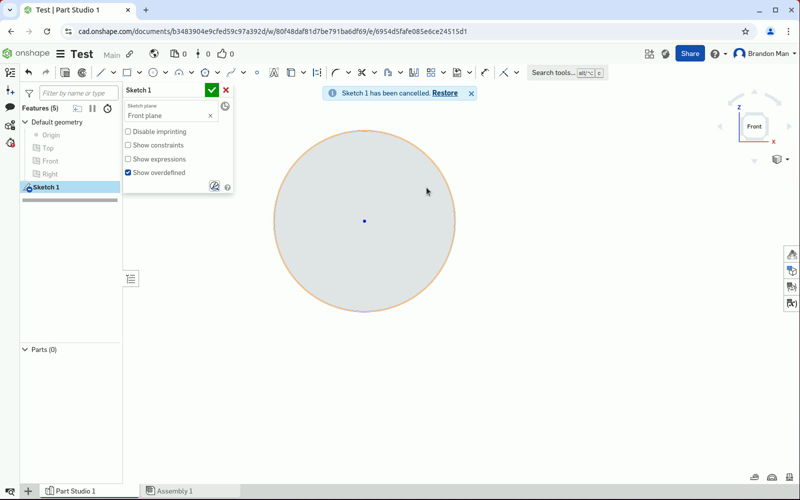
click(426, 187)
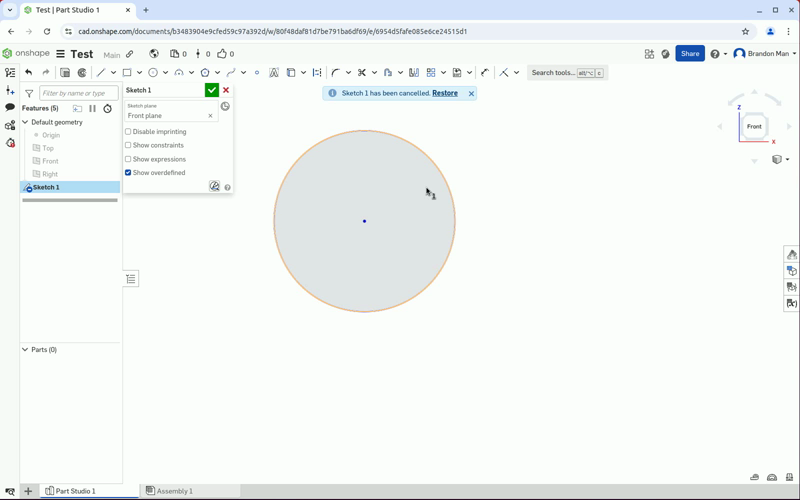
scroll(-6)
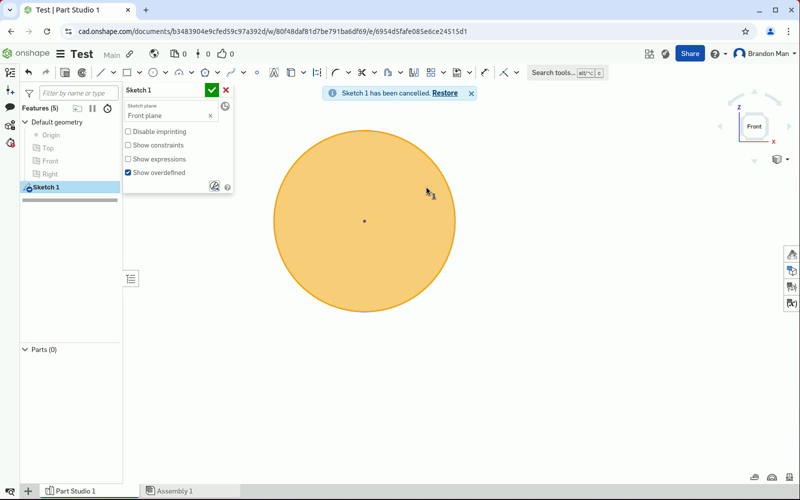
scroll(-6)
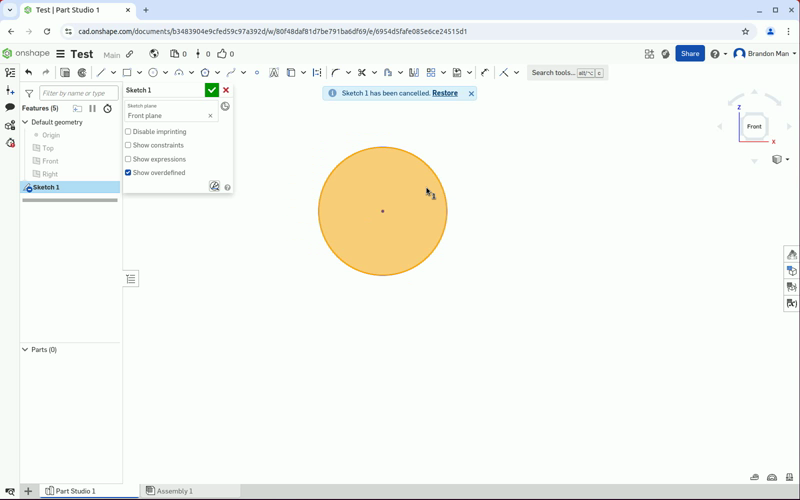
scroll(-6)
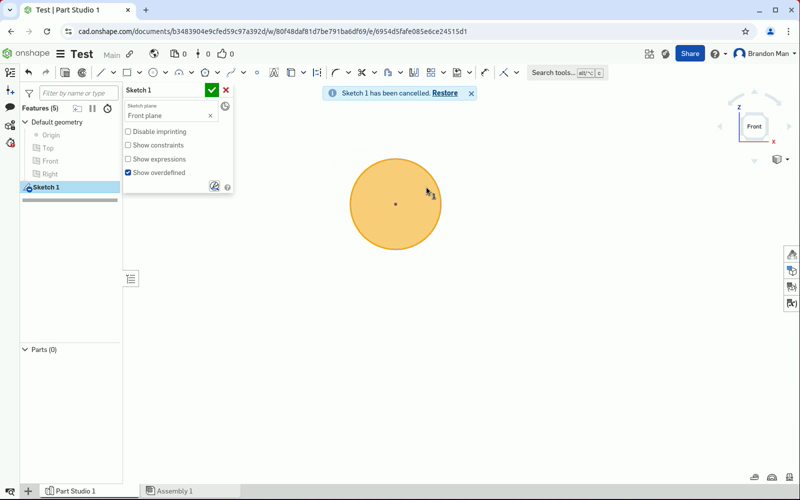
scroll(-6)
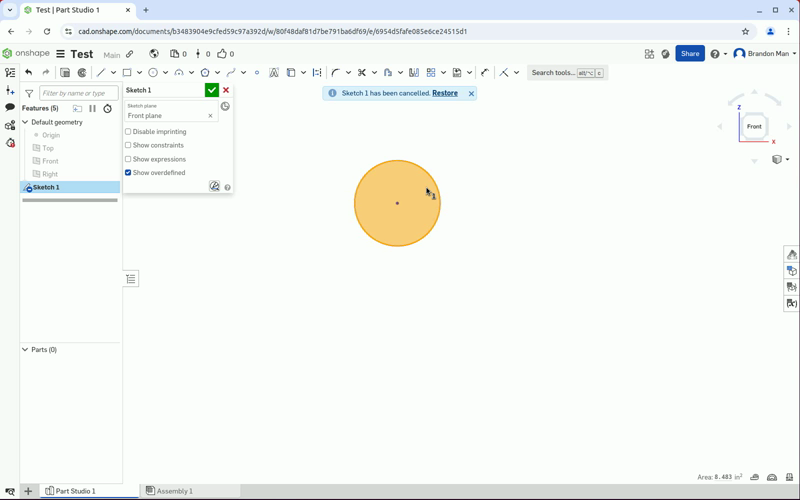
scroll(-6)
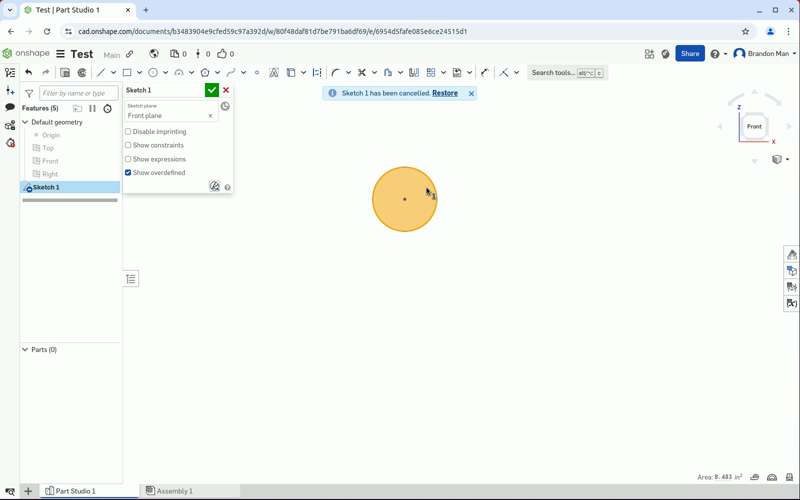
scroll(-6)
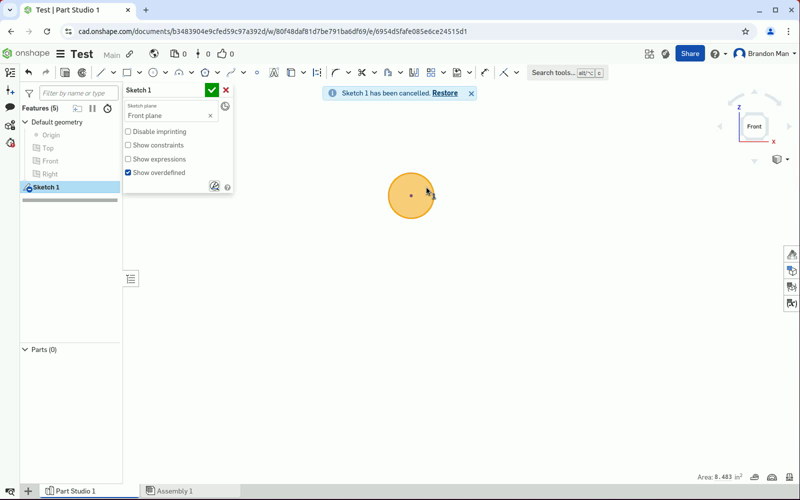
scroll(-6)
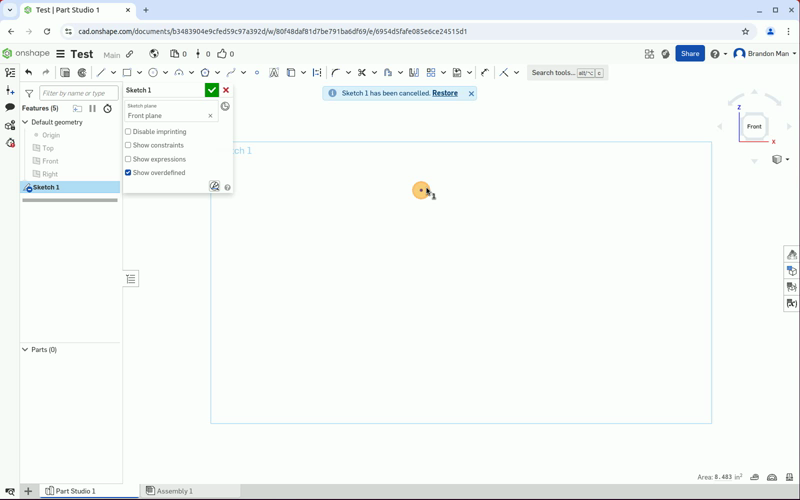
mouse_move(73, 352)
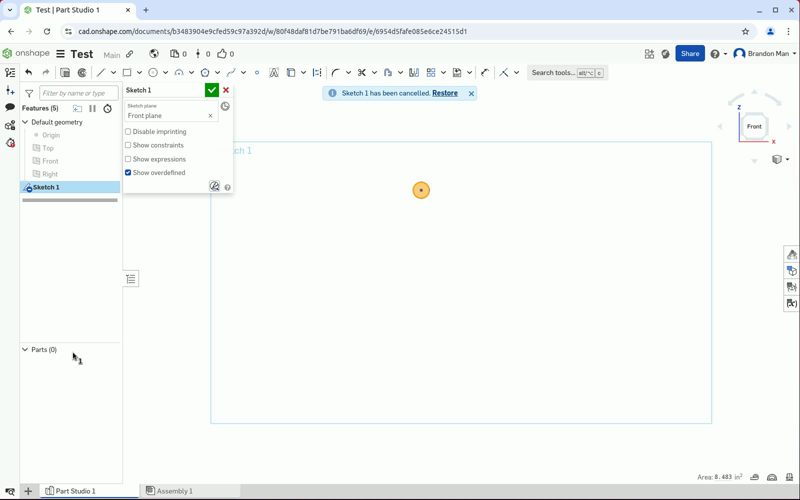
key(shift+y)
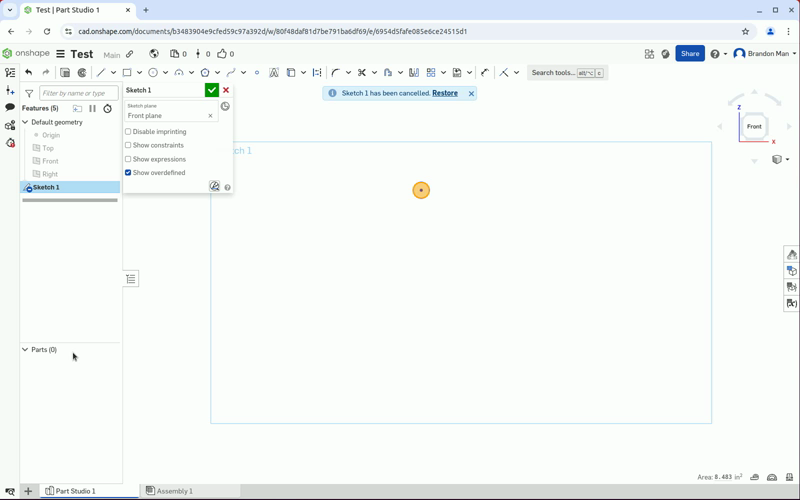
key(shift+e)
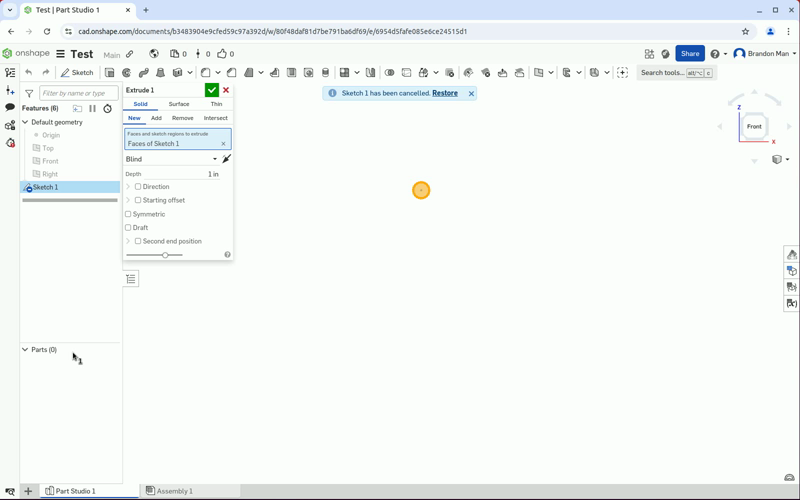
mouse_move(143, 106)
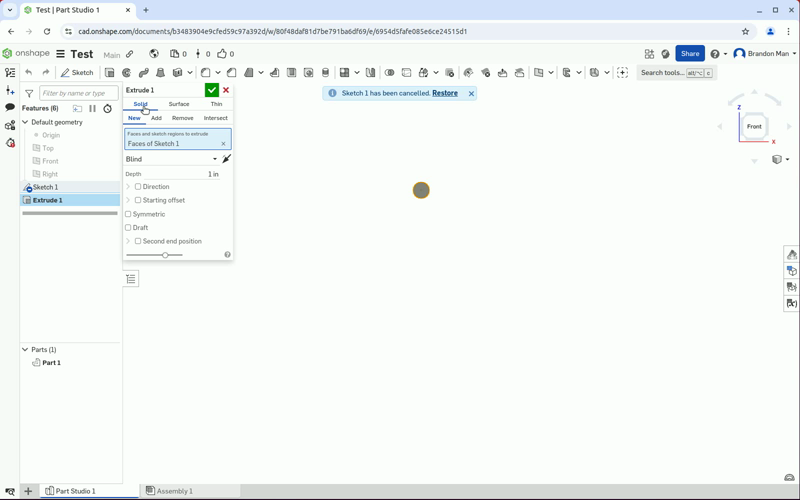
click(143, 106)
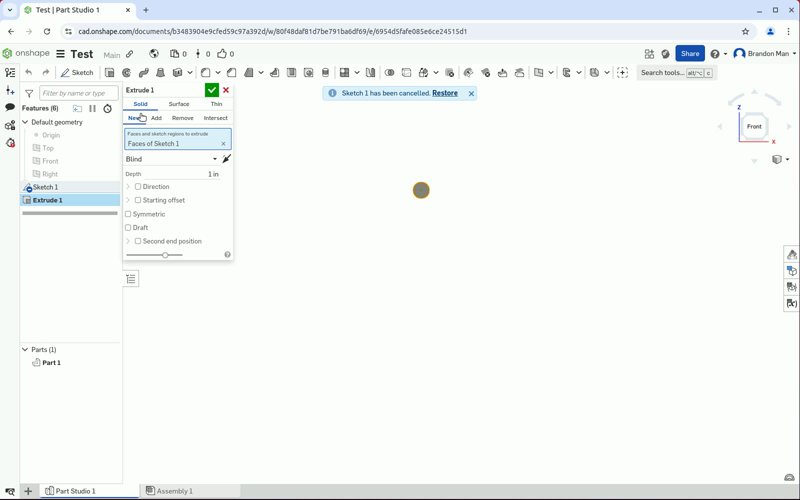
mouse_move(137, 120)
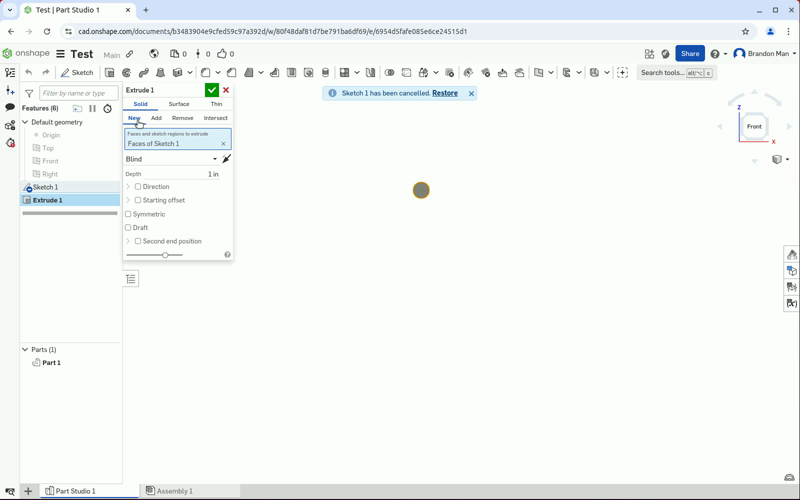
click(137, 120)
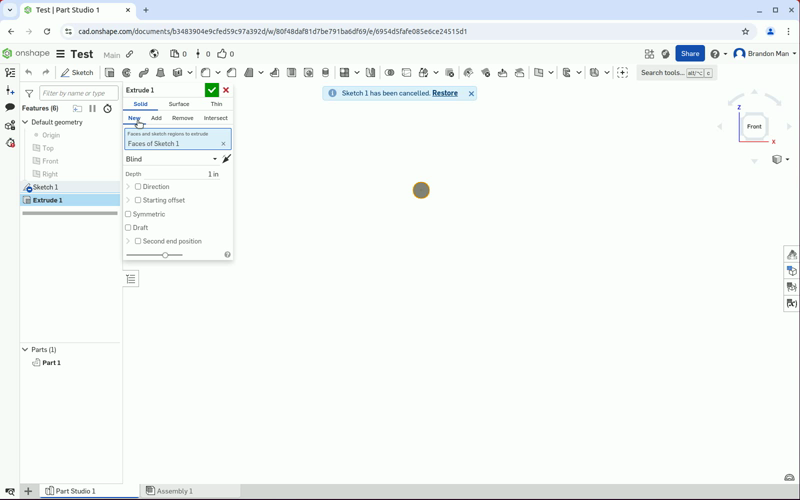
key(tab, 4)
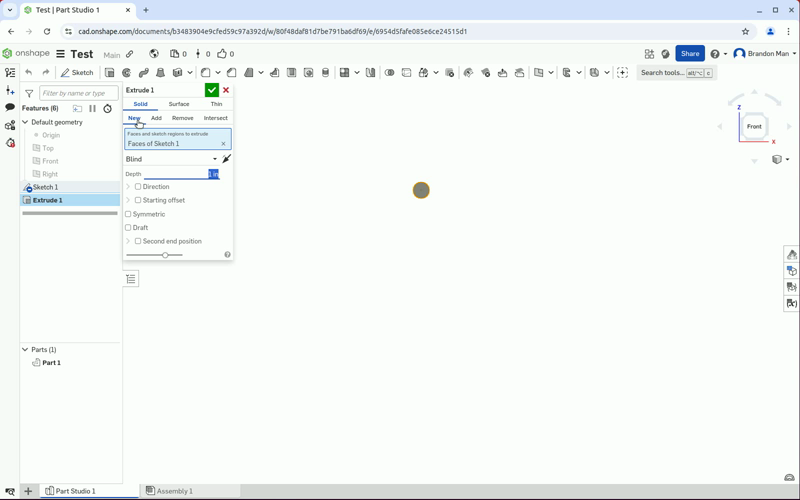
text(46.216)
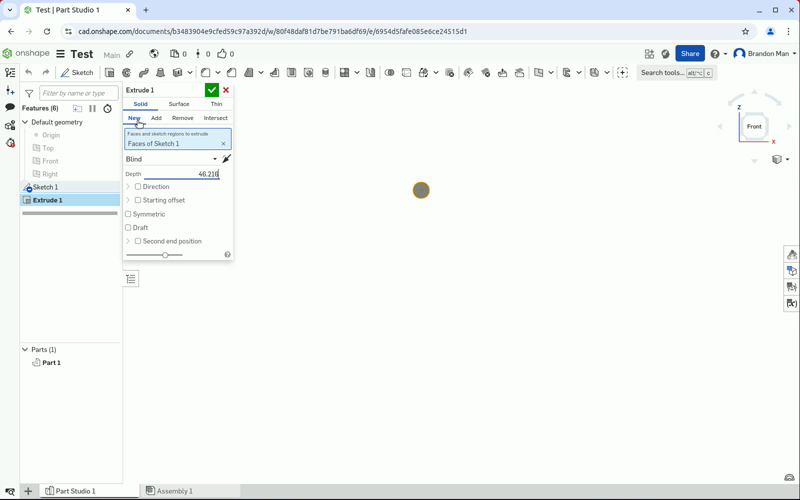
key(tab, 3)
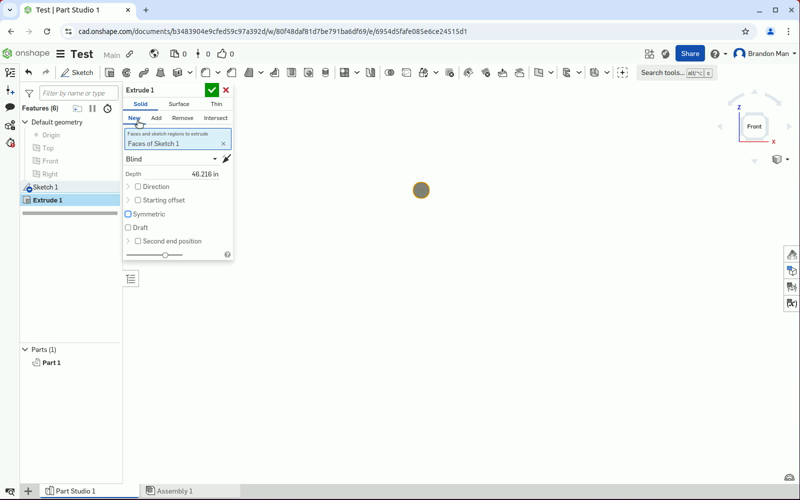
key(space)
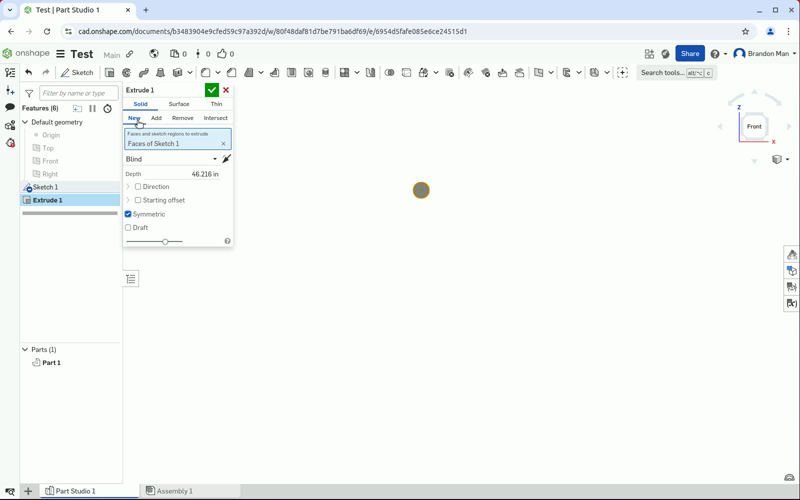
key(enter)
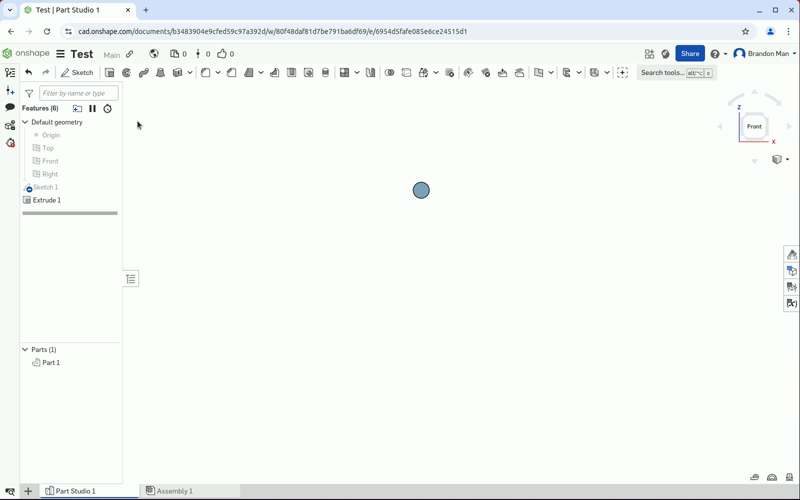
key(shift+h)
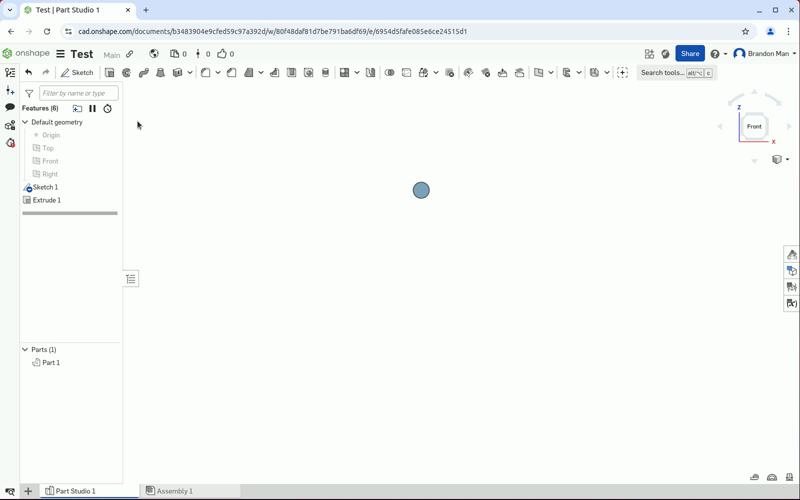
key(shift+h)
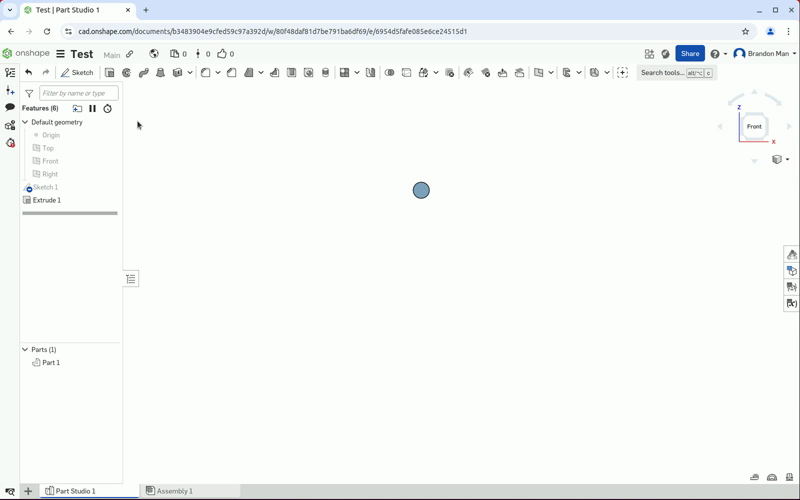
mouse_move(73, 189)
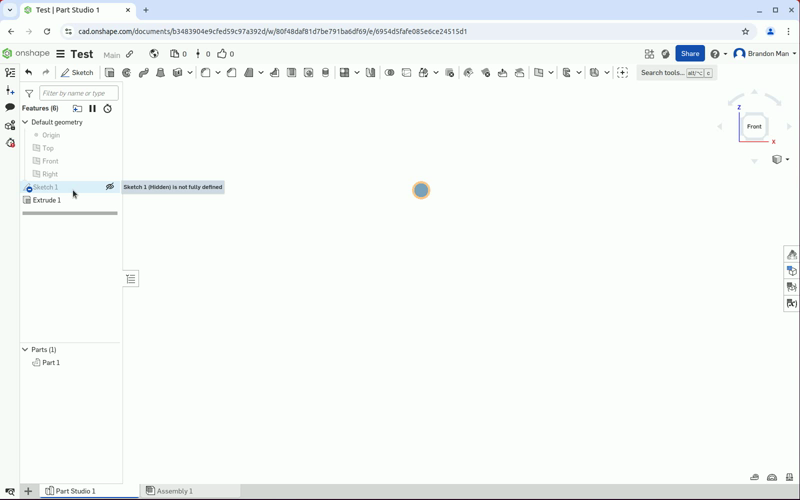
click(73, 189)
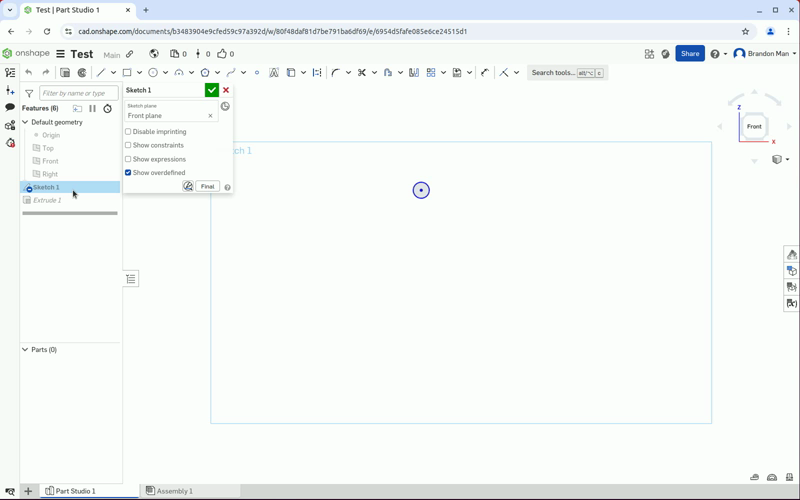
mouse_move(229, 92)
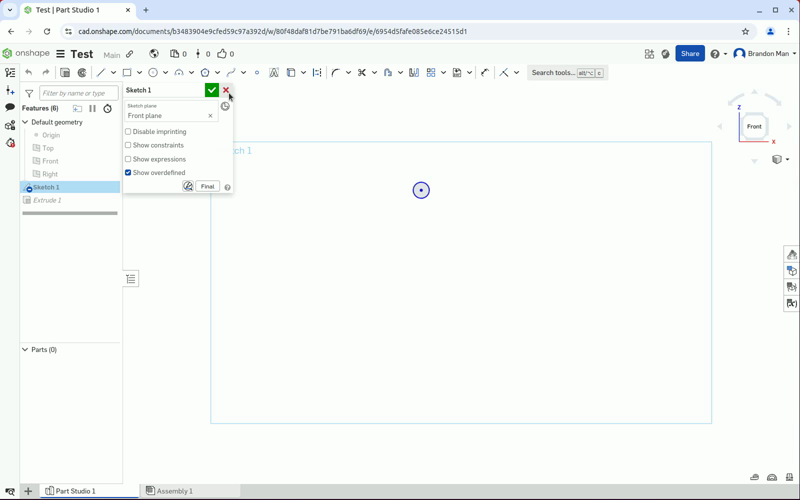
click(229, 92)
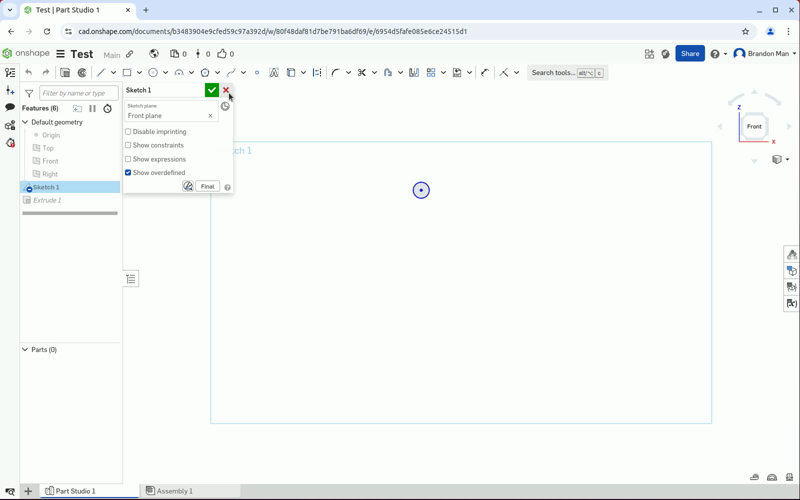
key(shift+s)
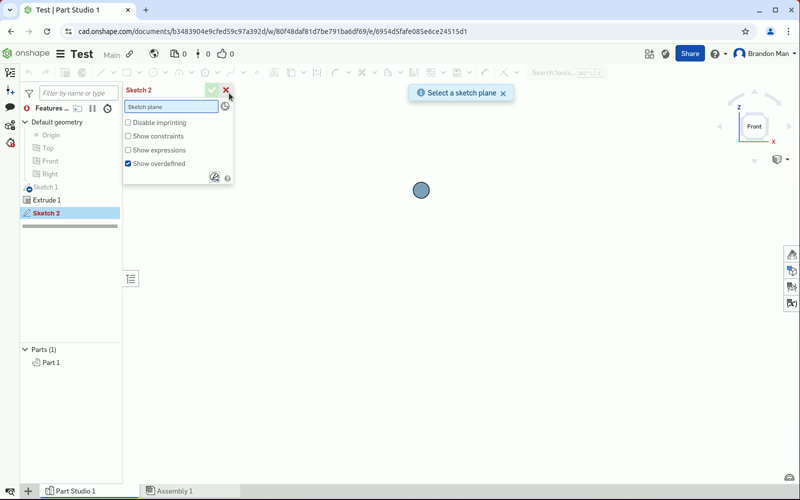
mouse_move(73, 163)
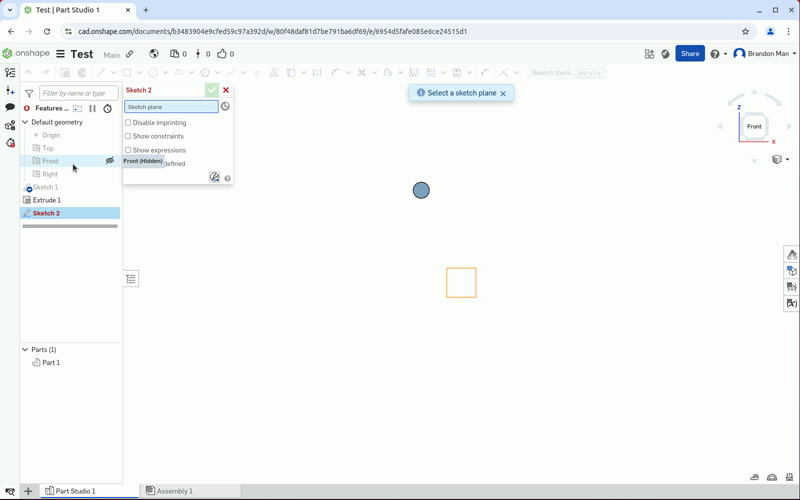
click(73, 163)
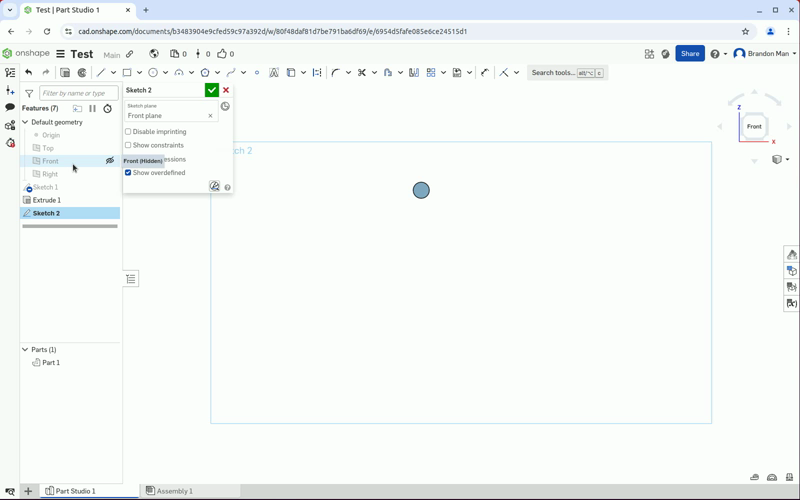
mouse_move(73, 352)
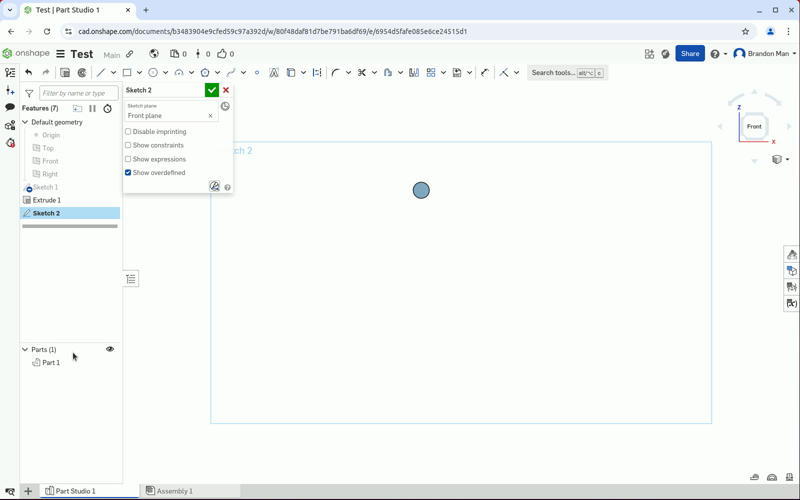
key(y)
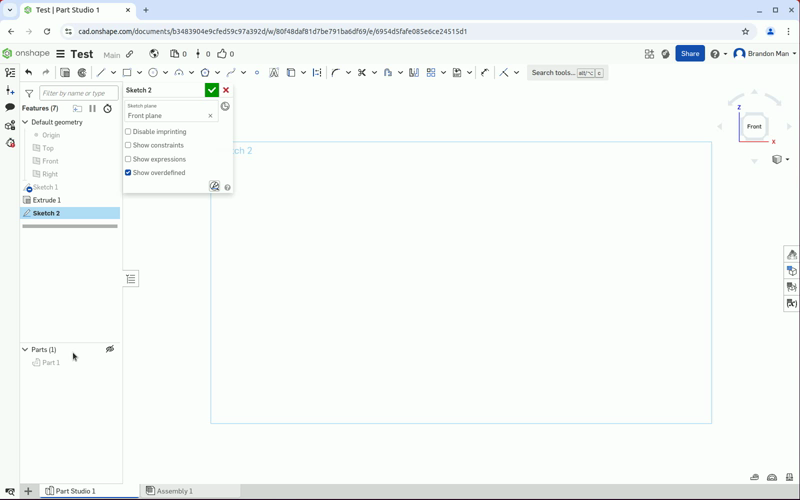
key(c)
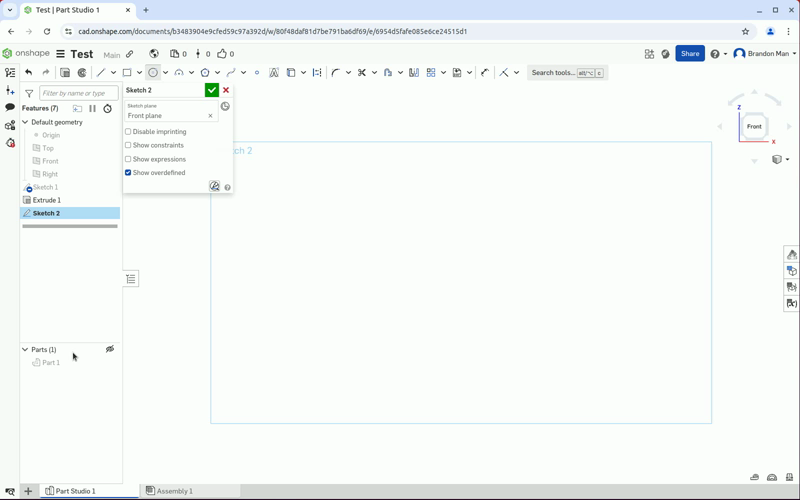
key_down(shift)
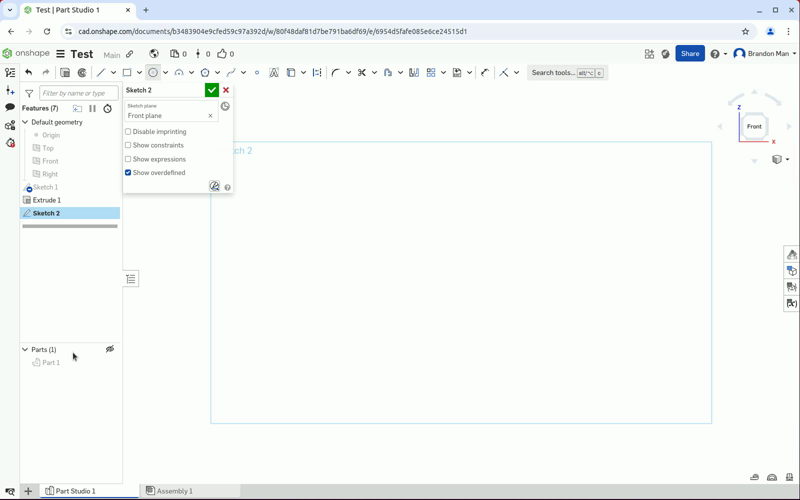
mouse_move(359, 225)
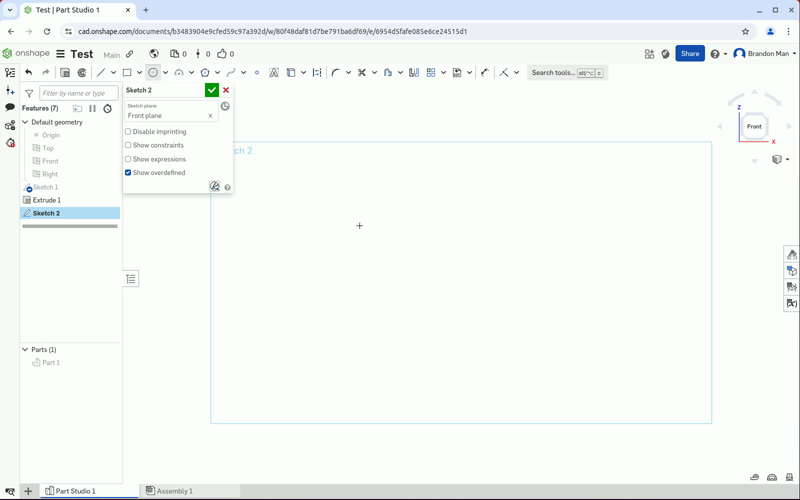
click(359, 225)
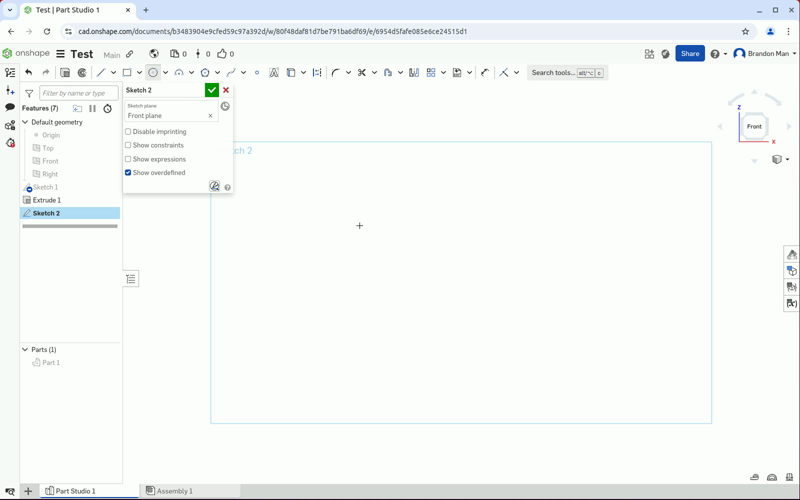
key_up(shift)
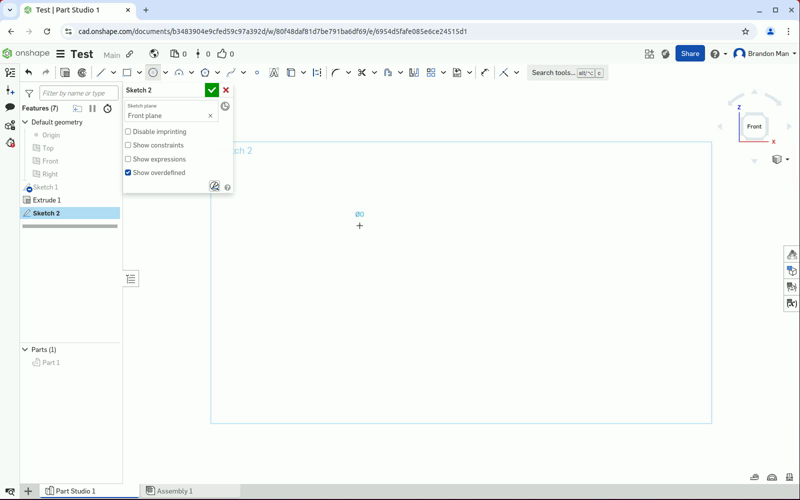
mouse_move(366, 225)
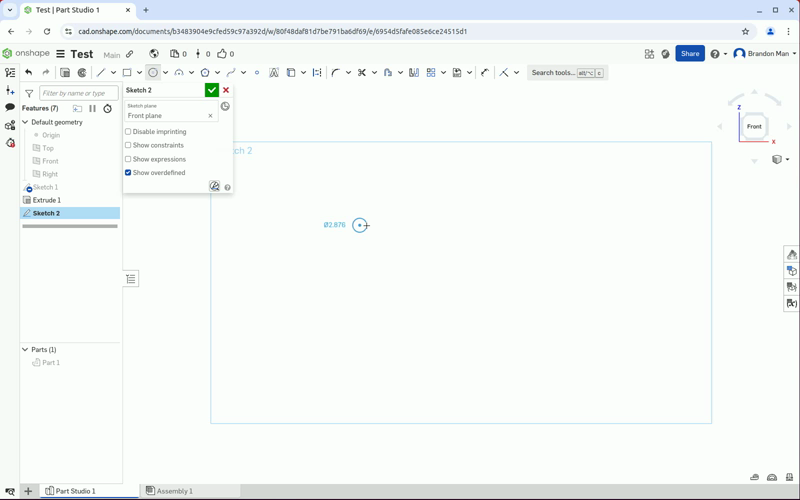
click(366, 225)
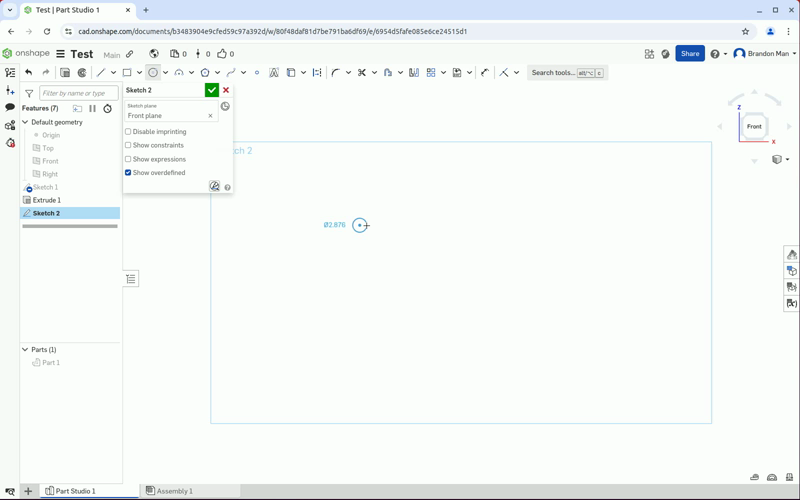
key(esc)
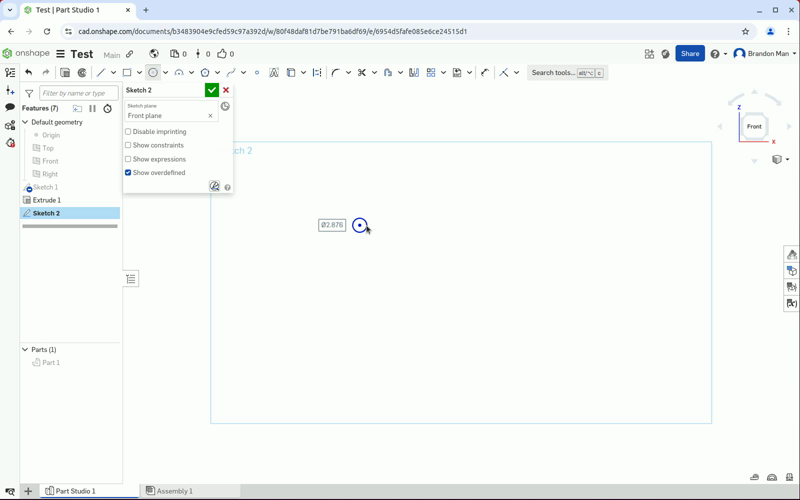
mouse_move(359, 219)
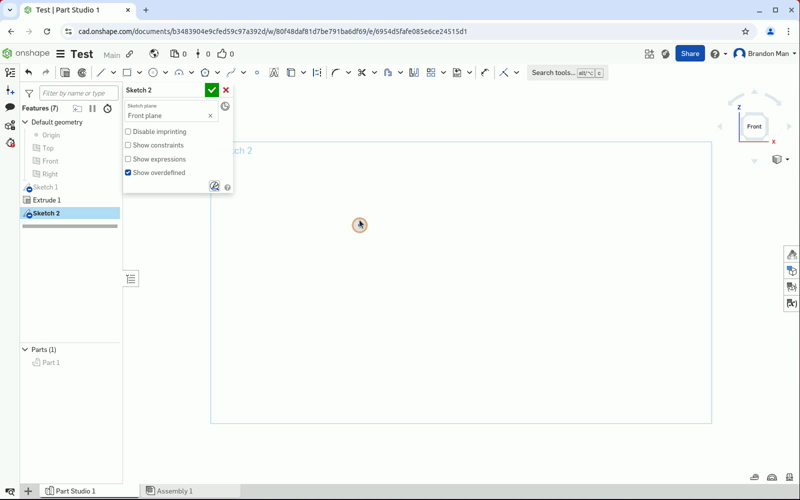
scroll(6)
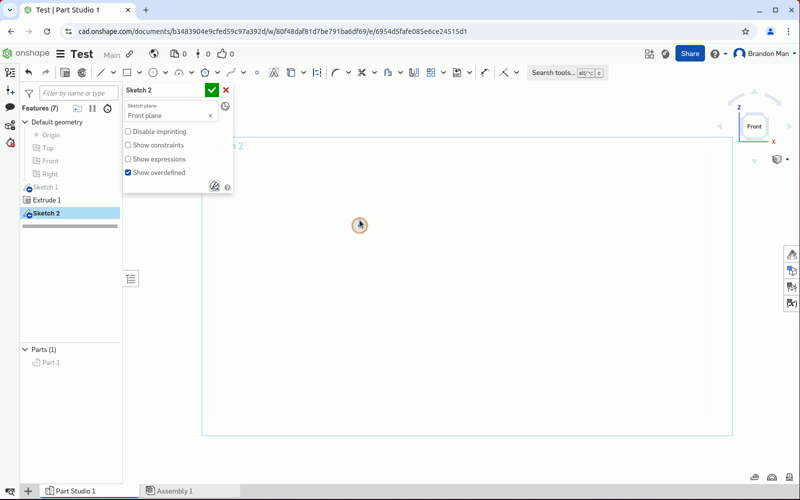
scroll(6)
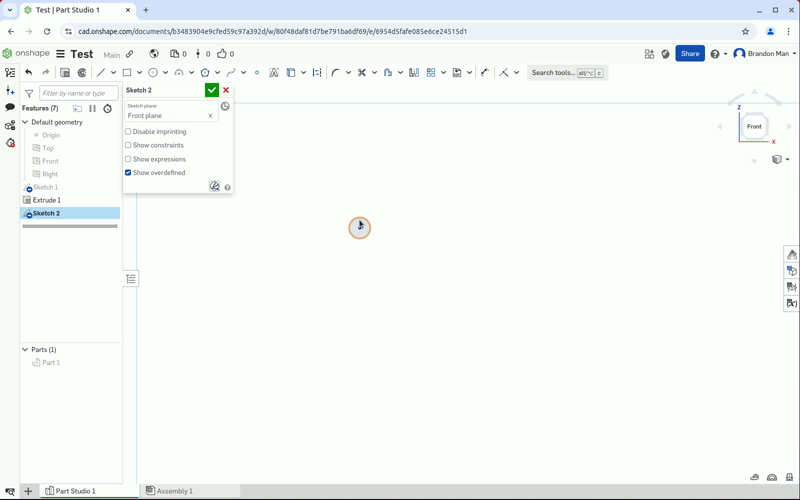
scroll(6)
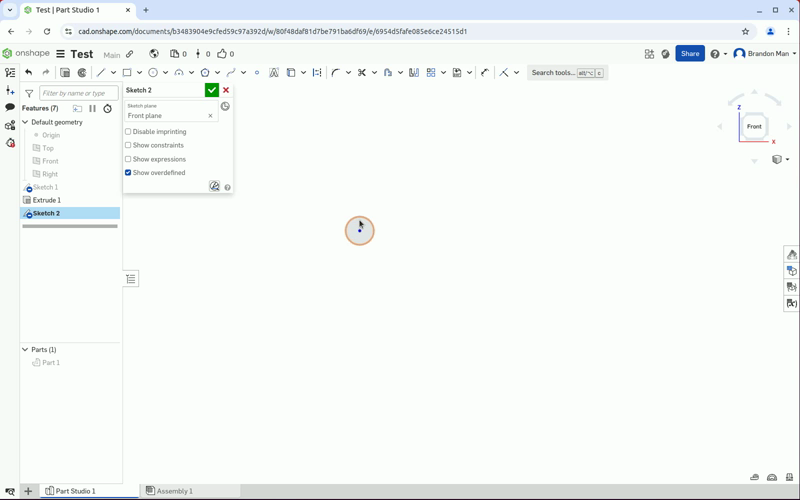
scroll(6)
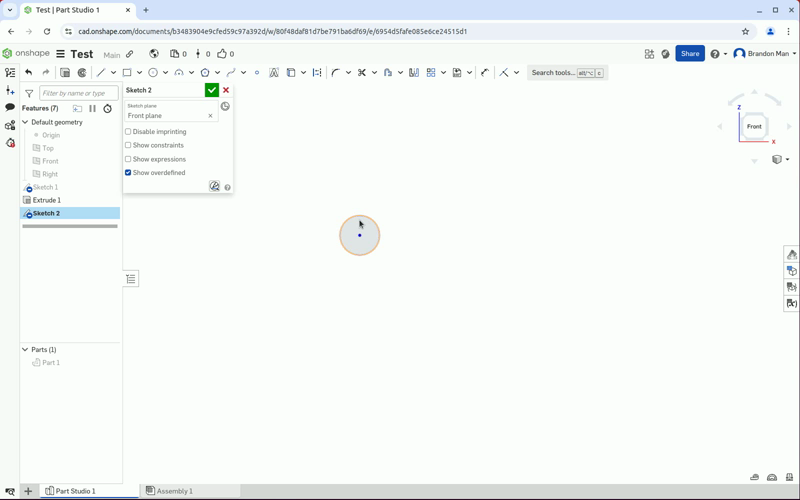
scroll(6)
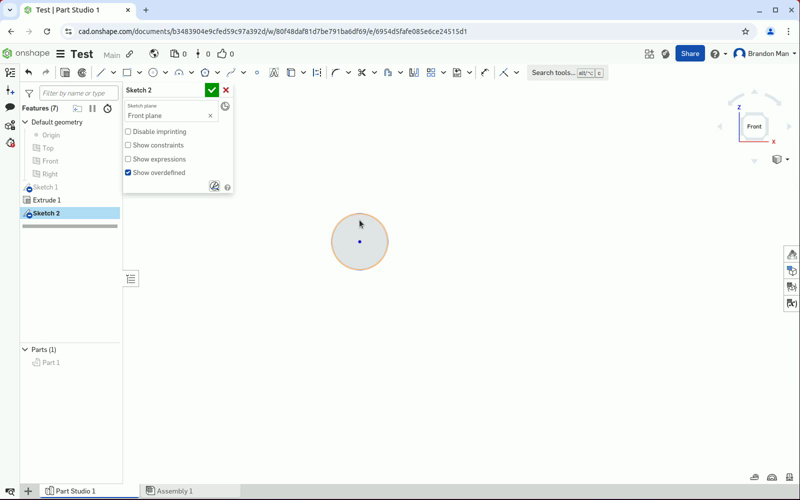
scroll(6)
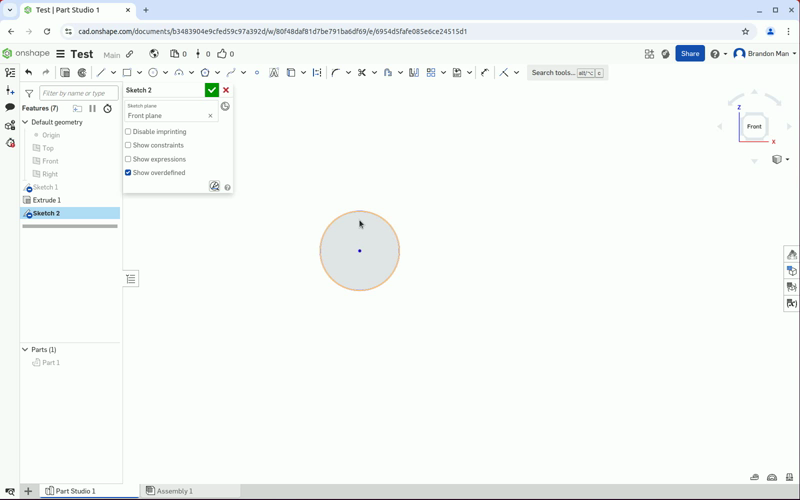
scroll(6)
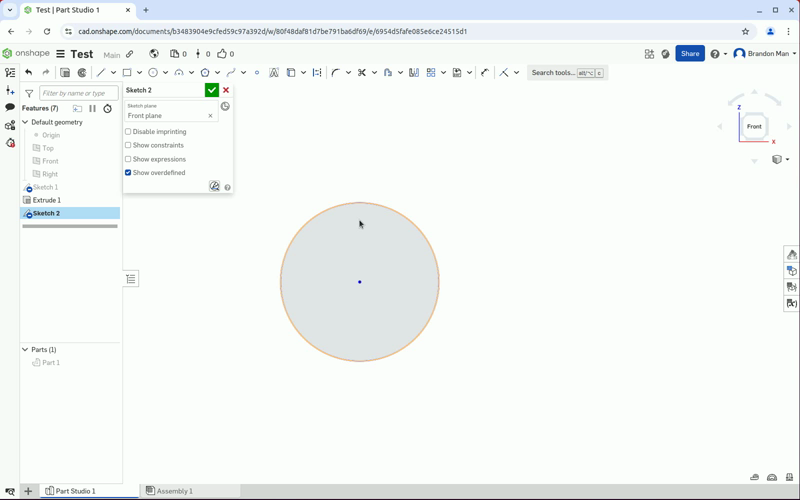
click(359, 219)
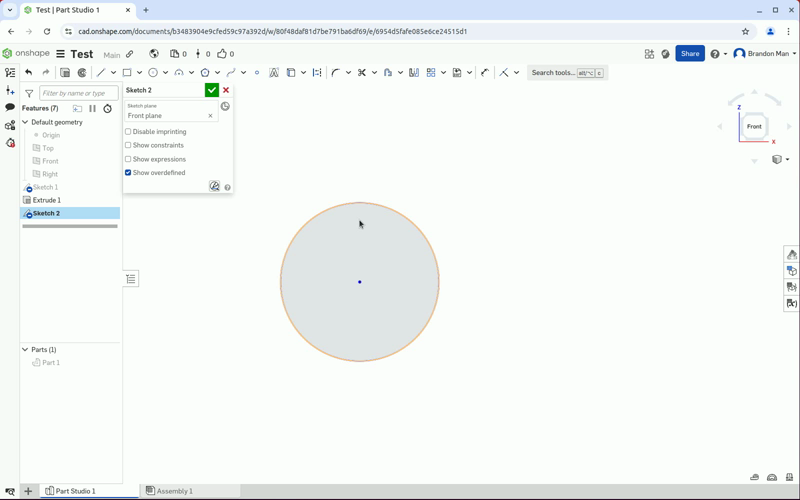
scroll(-6)
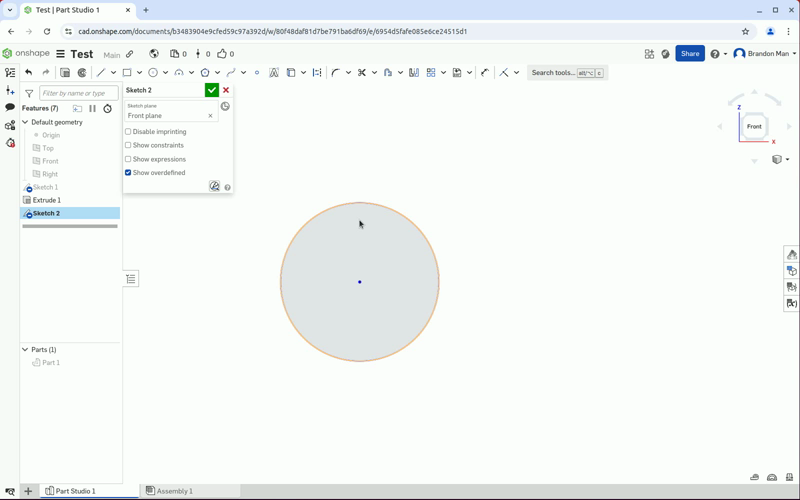
scroll(-6)
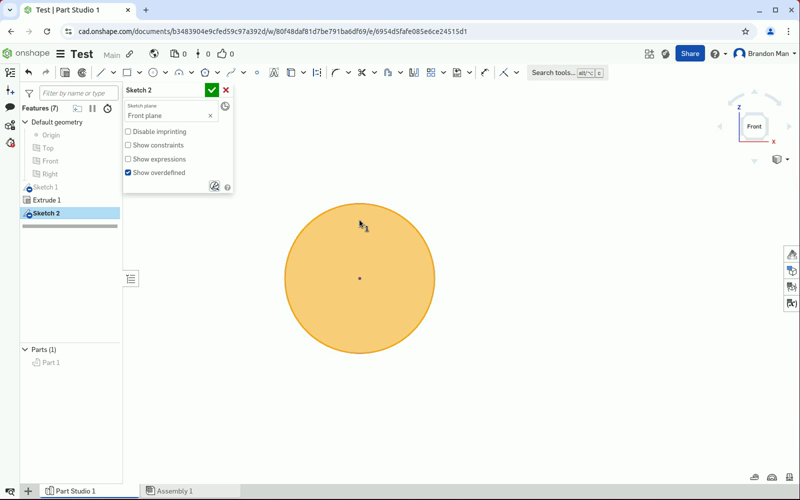
scroll(-6)
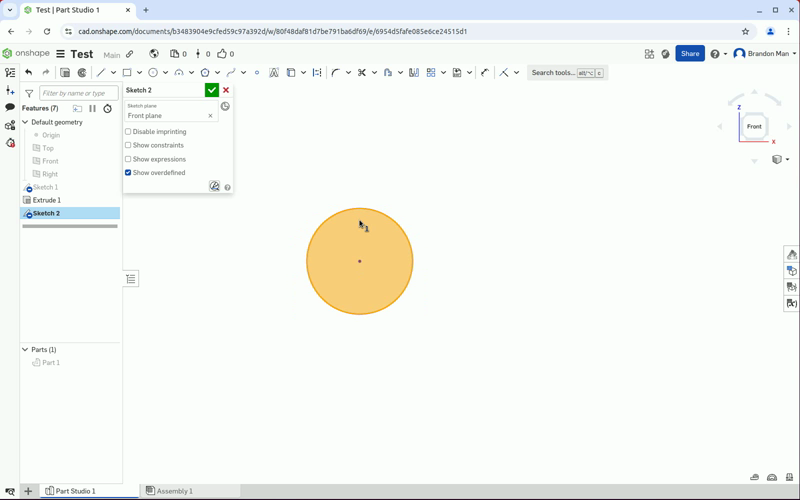
scroll(-6)
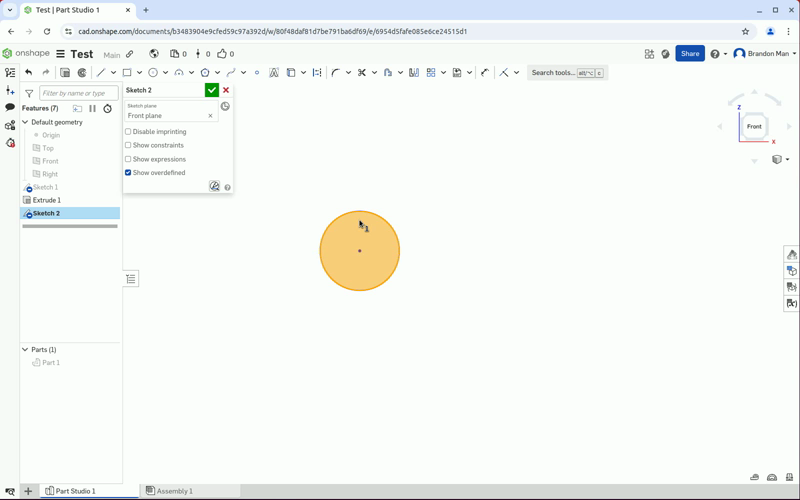
scroll(-6)
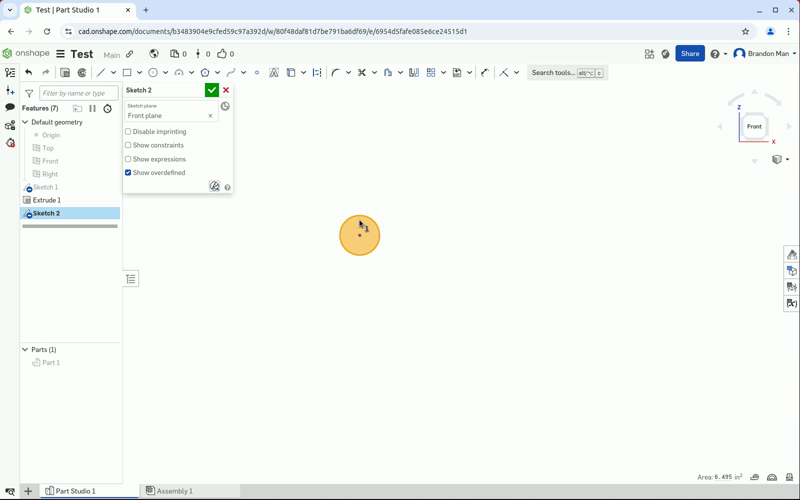
scroll(-6)
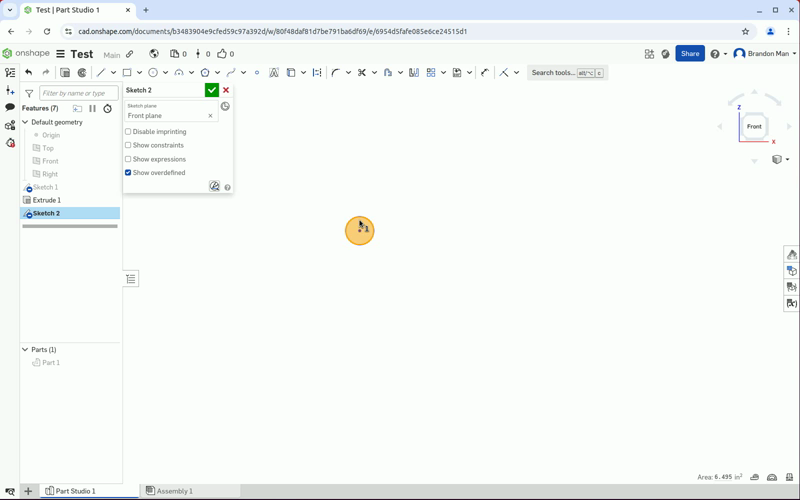
scroll(-6)
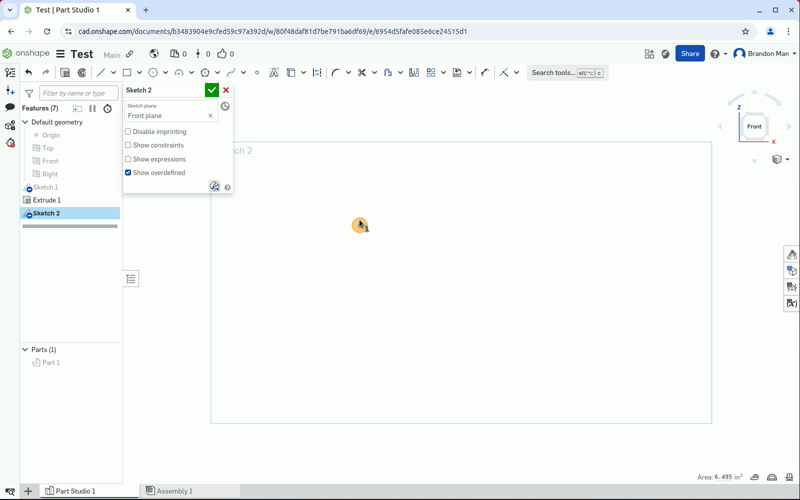
mouse_move(73, 352)
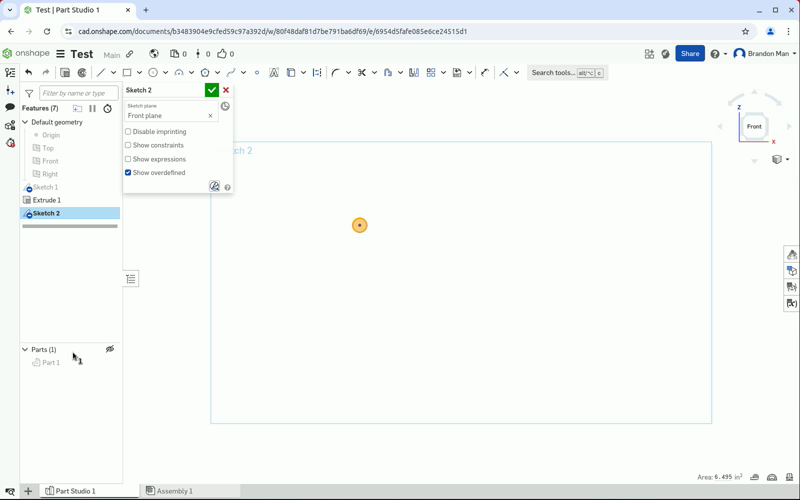
key(shift+y)
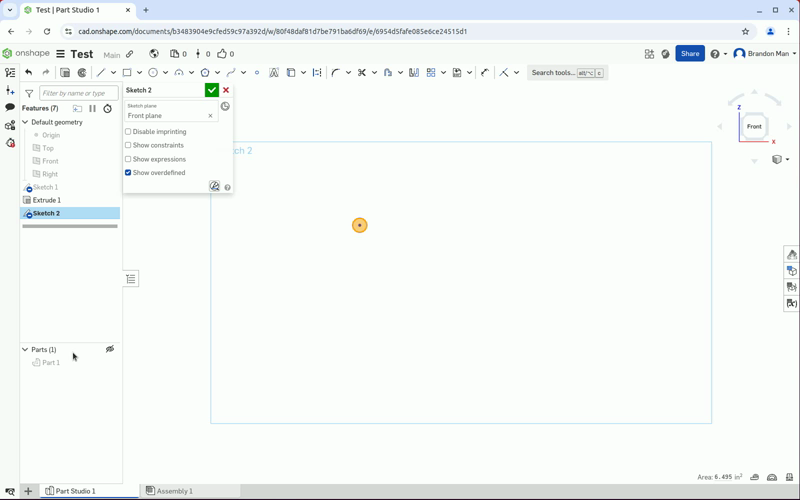
key(shift+e)
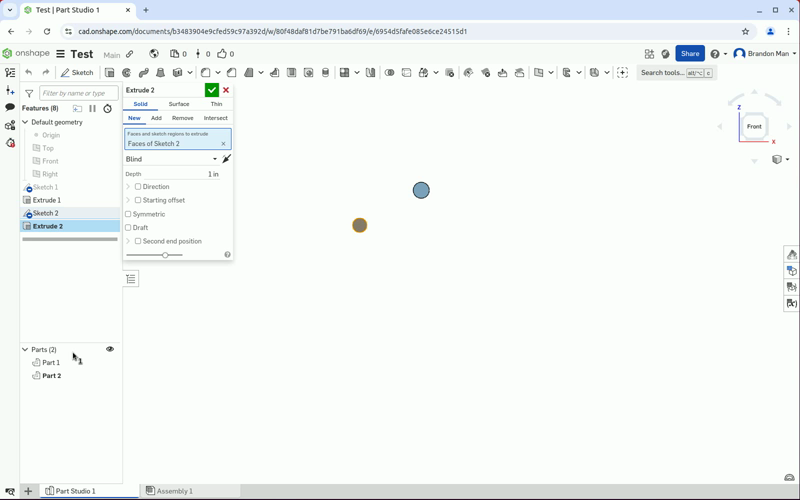
mouse_move(143, 106)
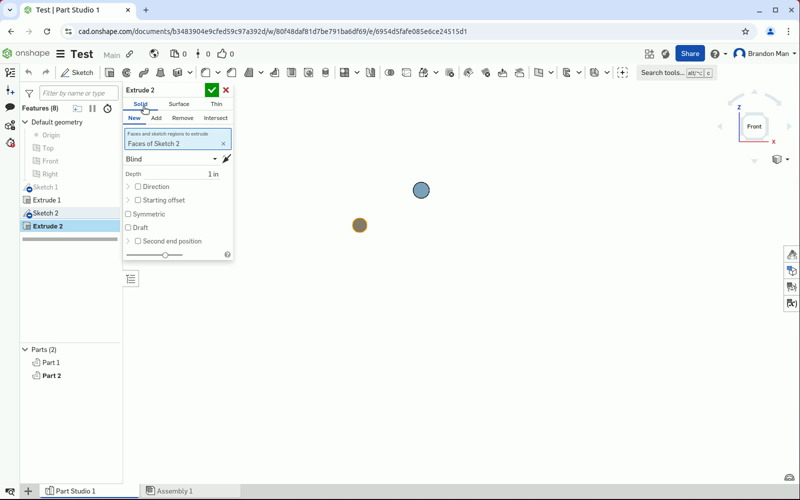
click(143, 106)
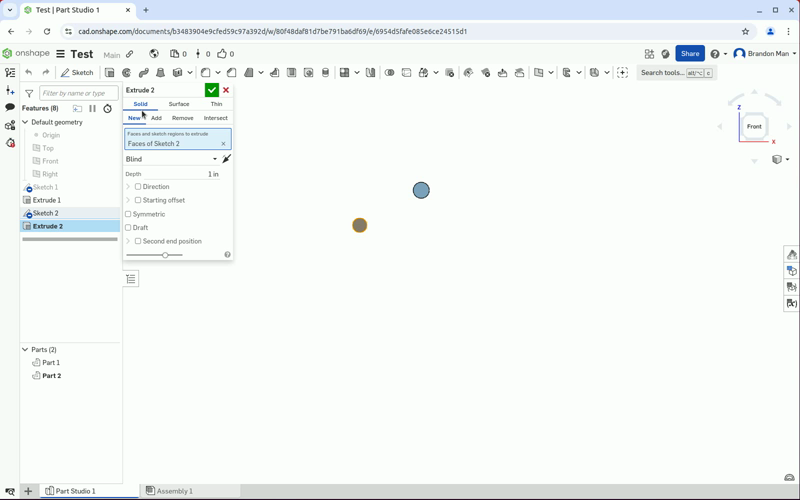
mouse_move(137, 120)
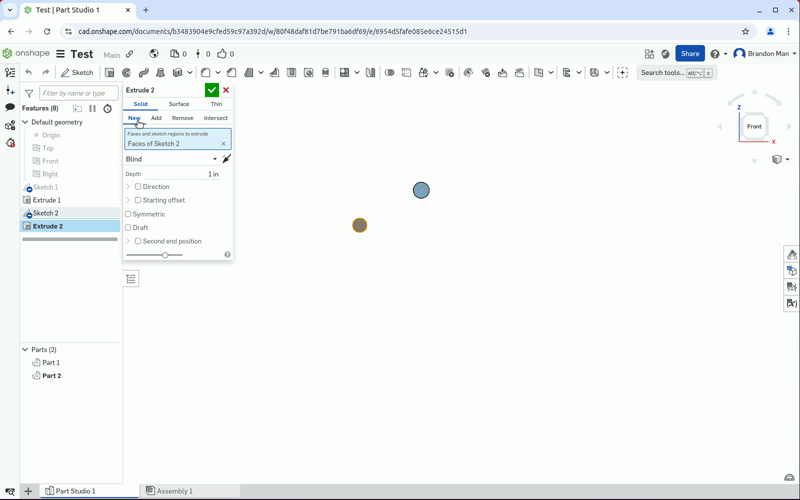
click(137, 120)
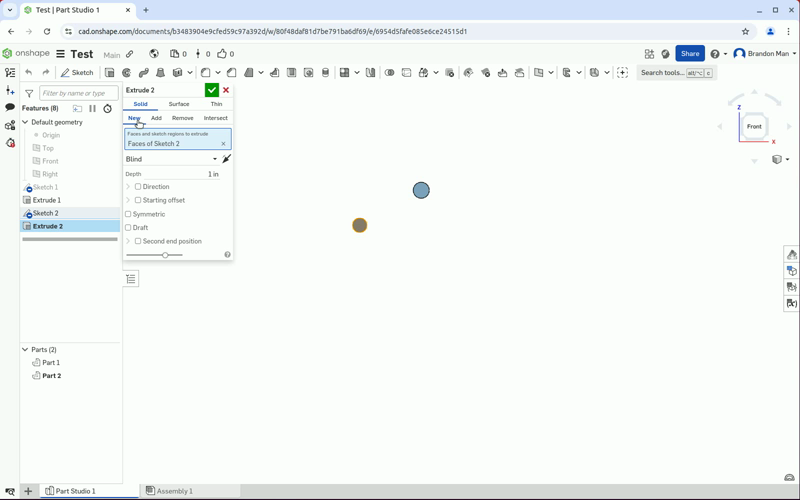
key(tab, 4)
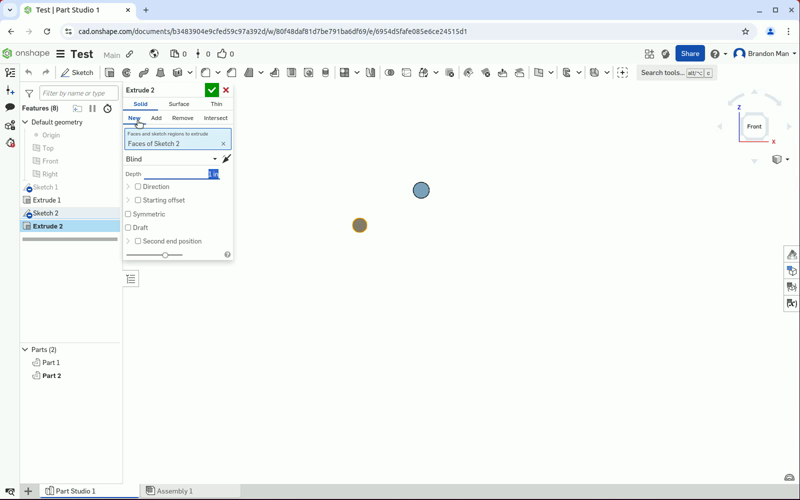
text(46.216)
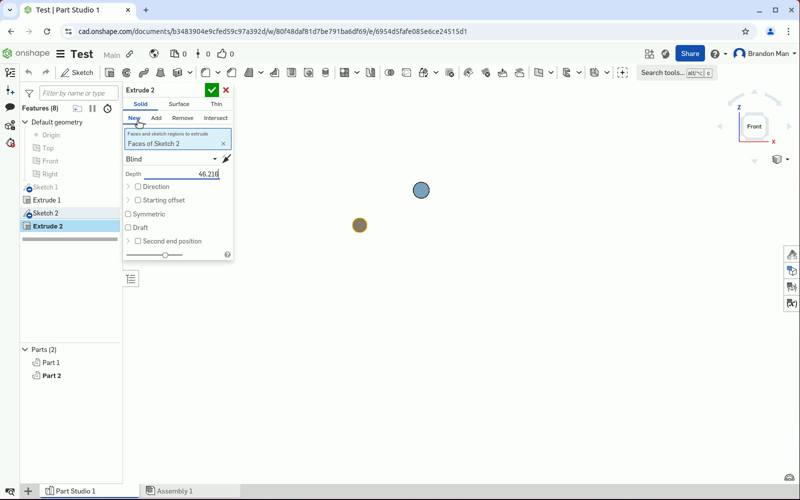
key(tab, 3)
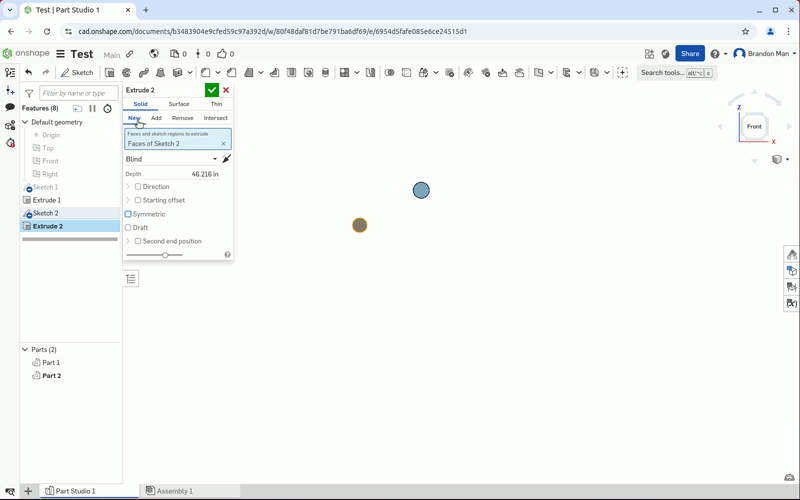
key(space)
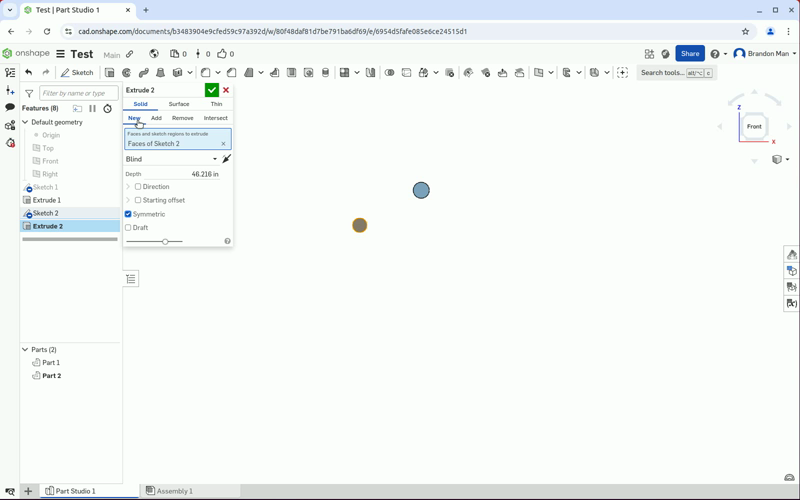
key(enter)
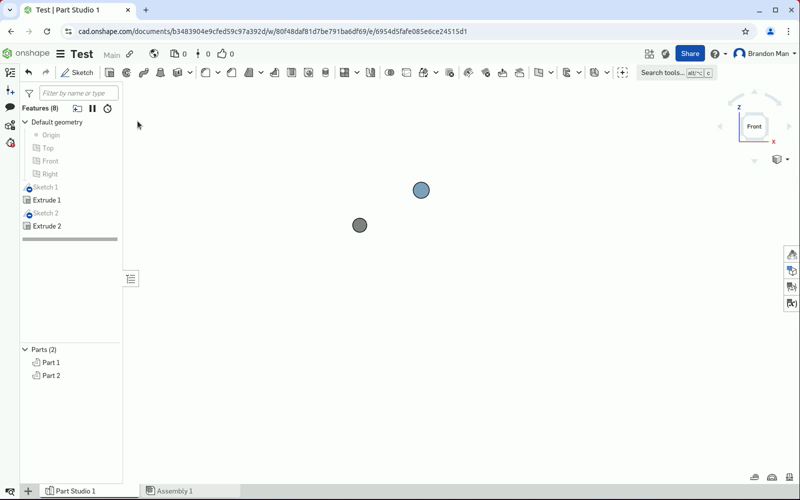
key(shift+h)
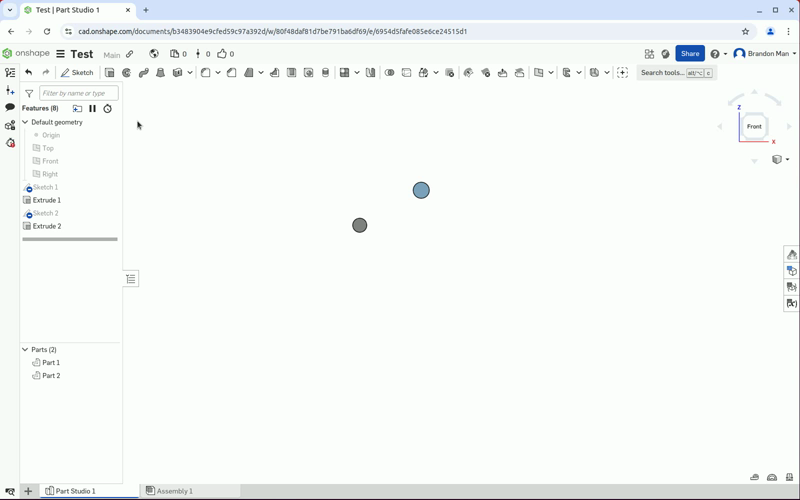
key(shift+h)
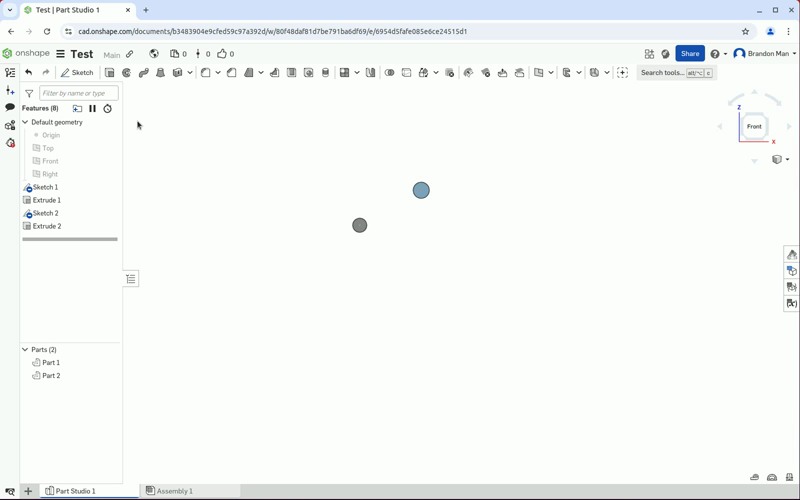
key(shift+7)
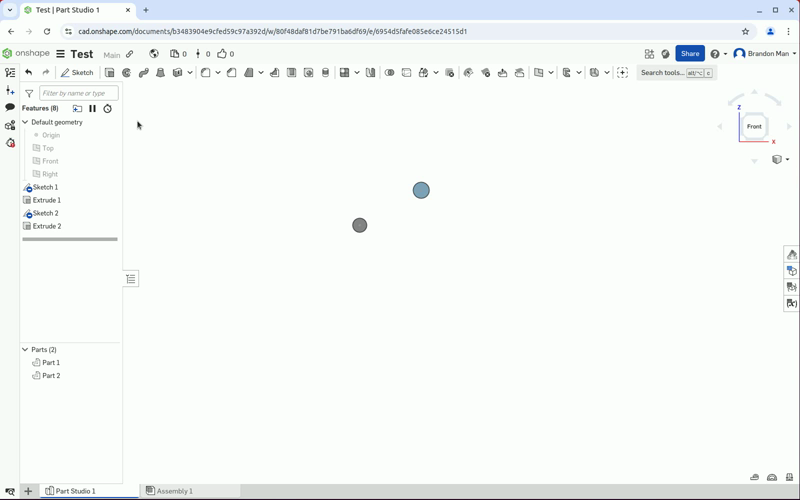
key(left, 2)
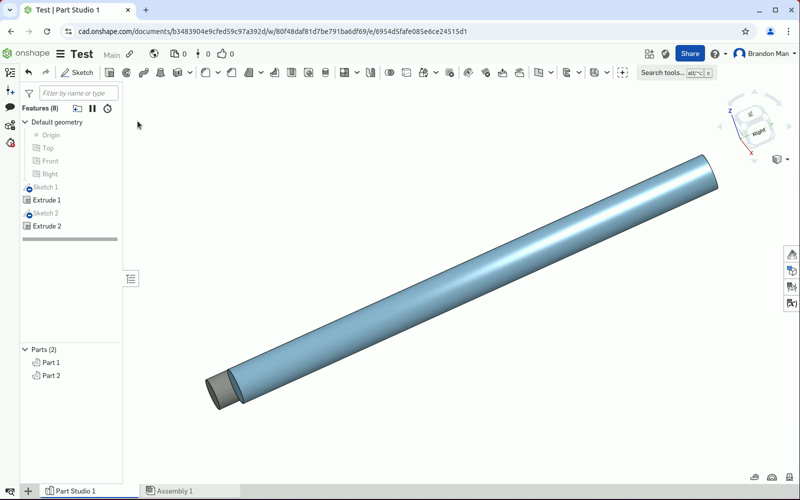
key(down, 2)
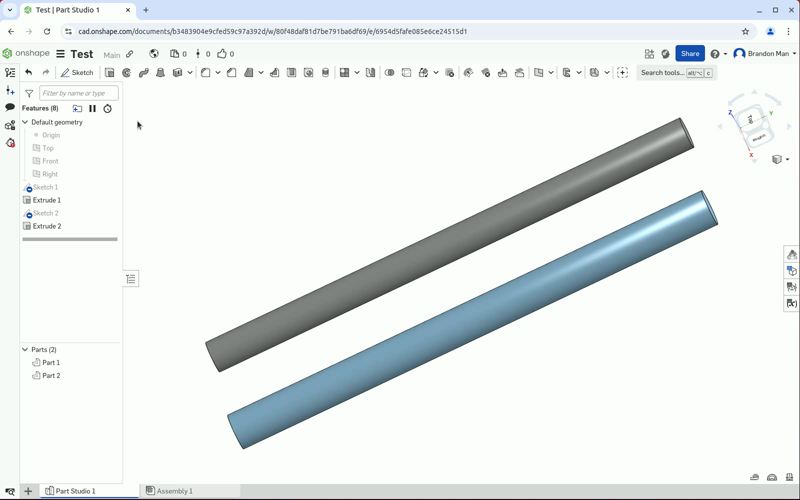
key(up, 2)
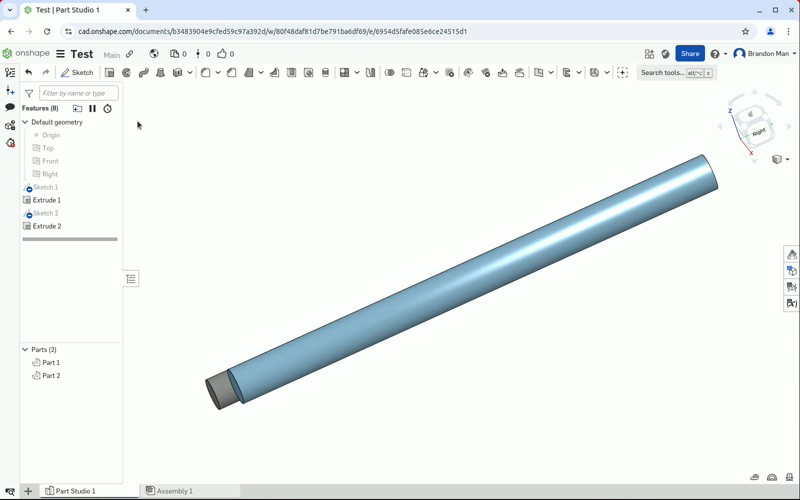
key(right, 2)
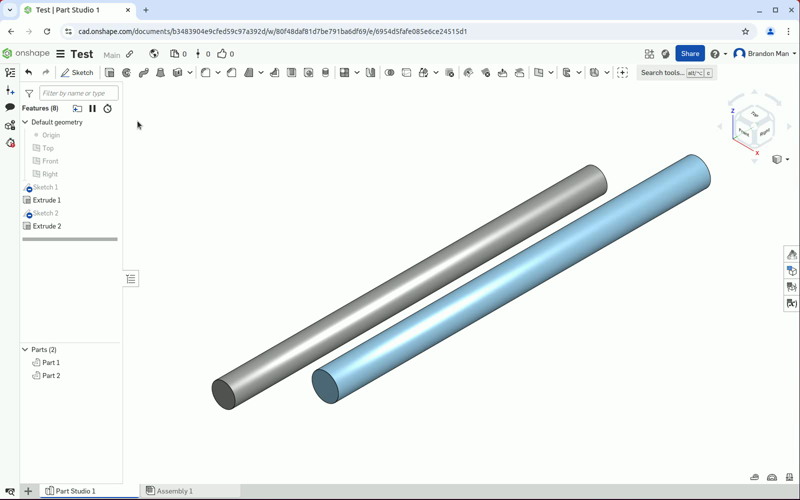
mouse_move(73, 189)
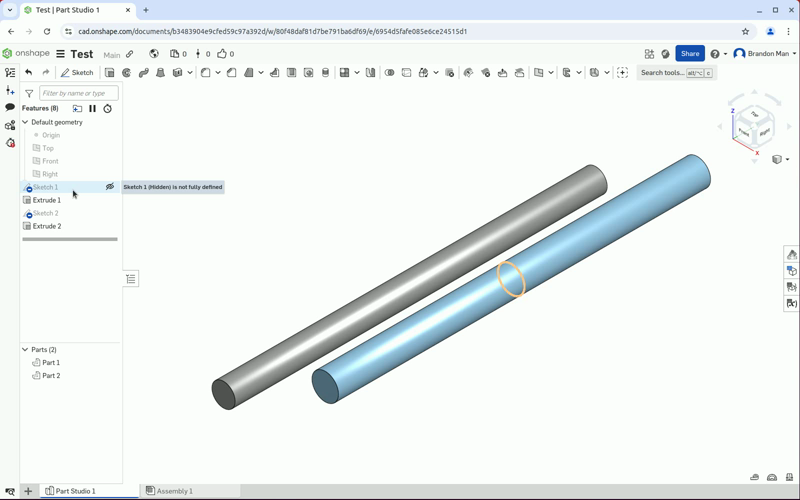
click(73, 189)